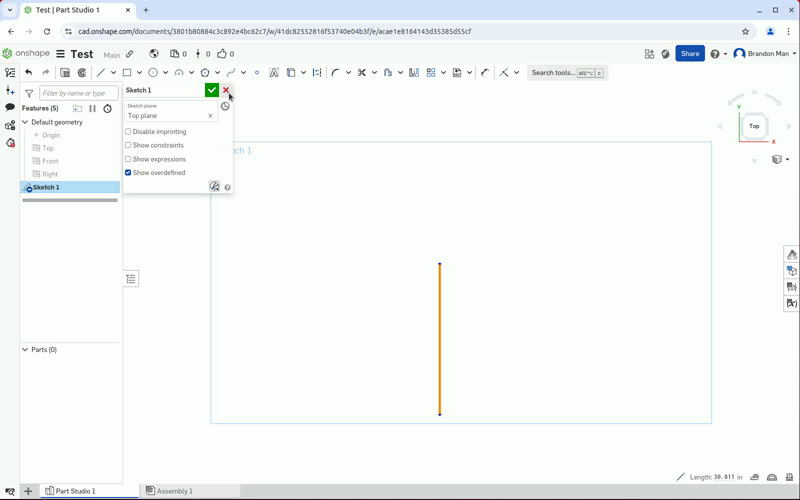
key(shift+h)
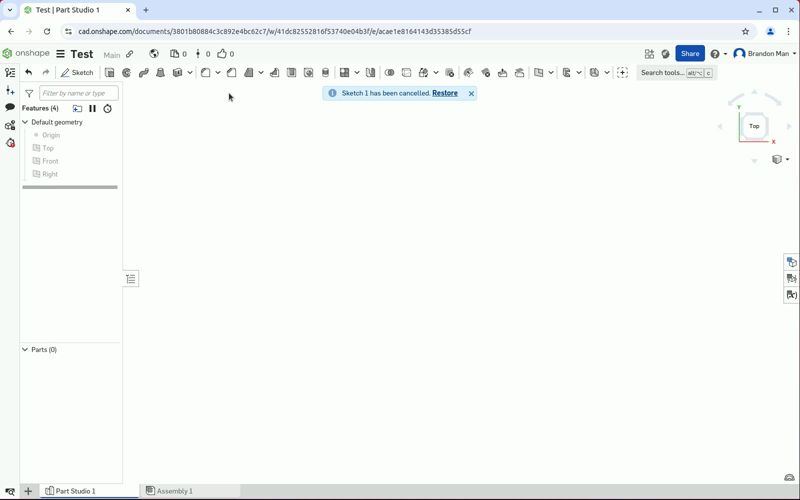
mouse_move(73, 352)
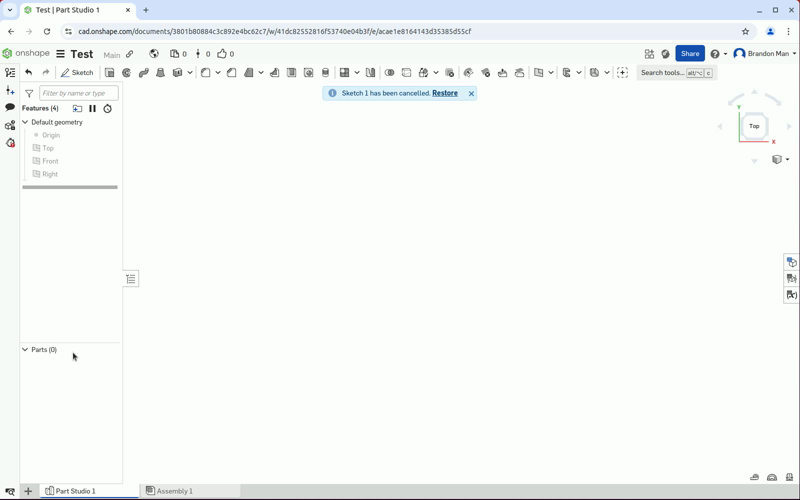
key(y)
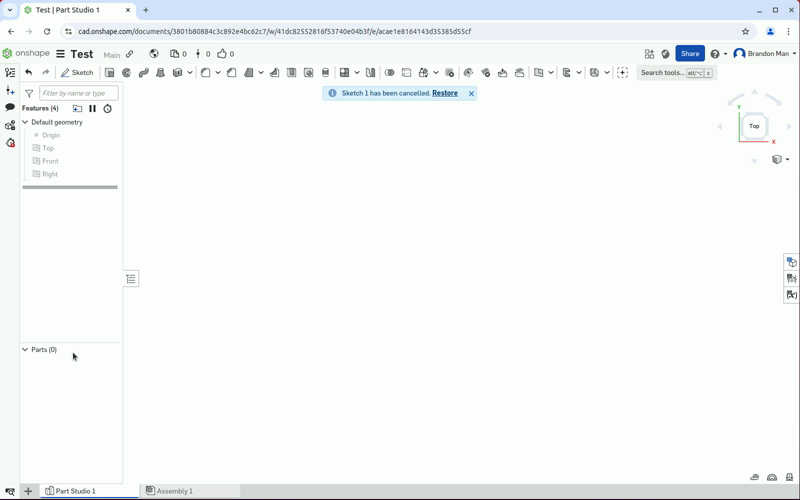
key(shift+p)
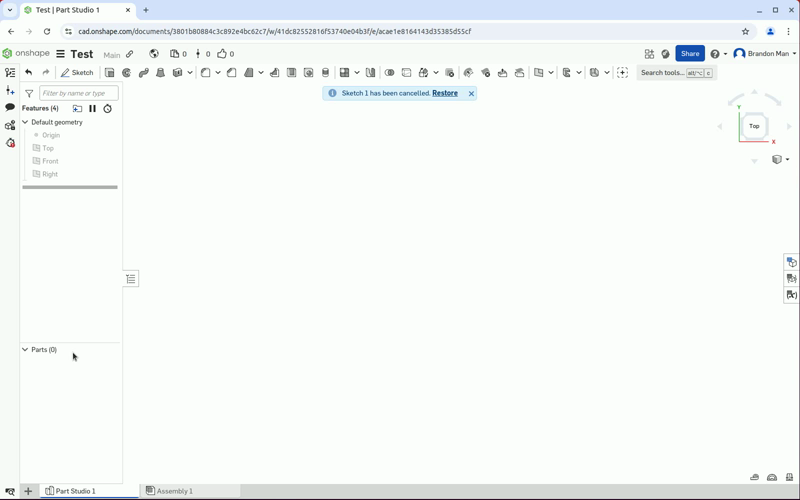
key(space)
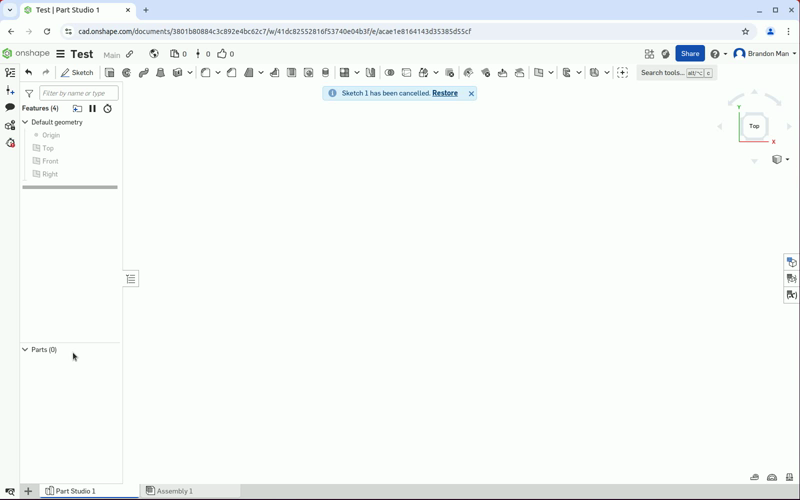
key_down(shift)
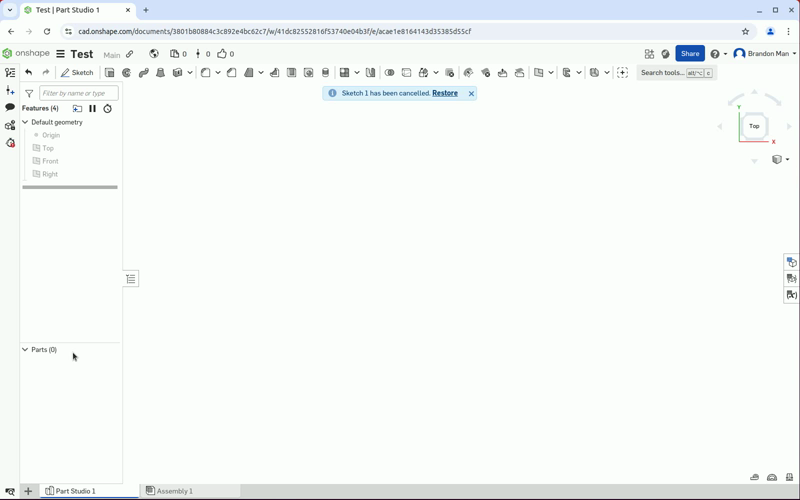
key(up)
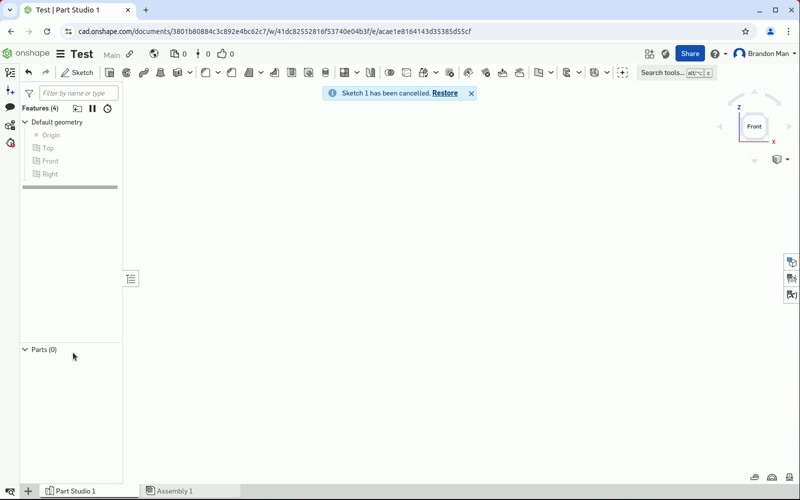
key_up(shift)
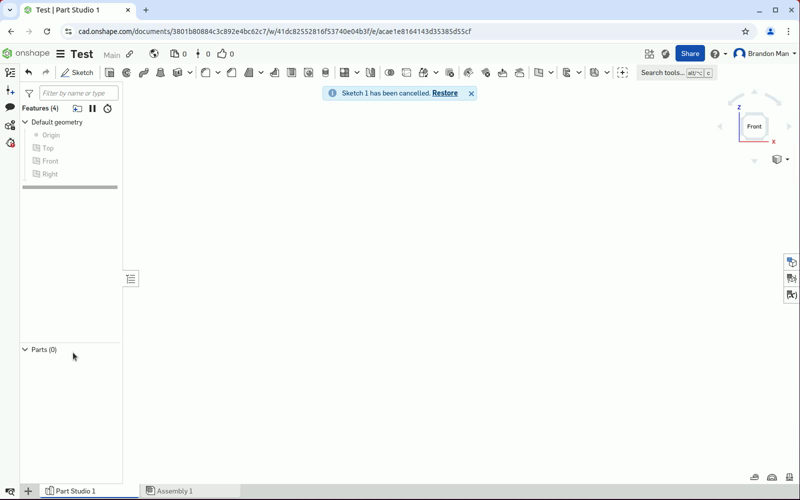
key(space)
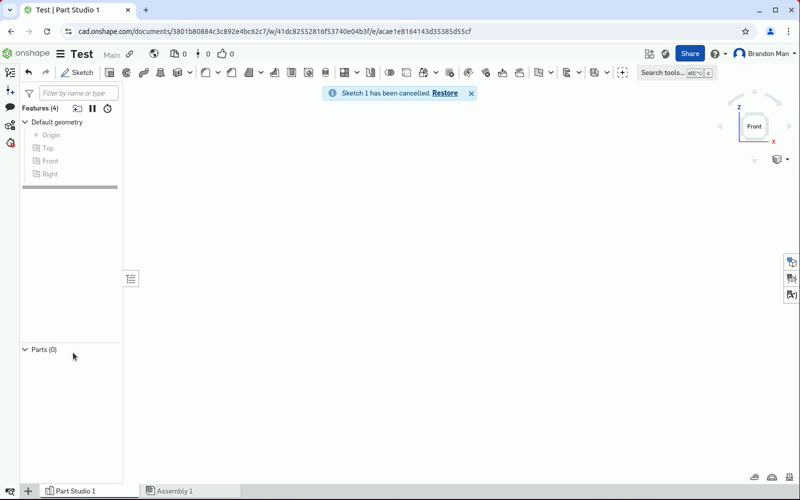
key_down(shift)
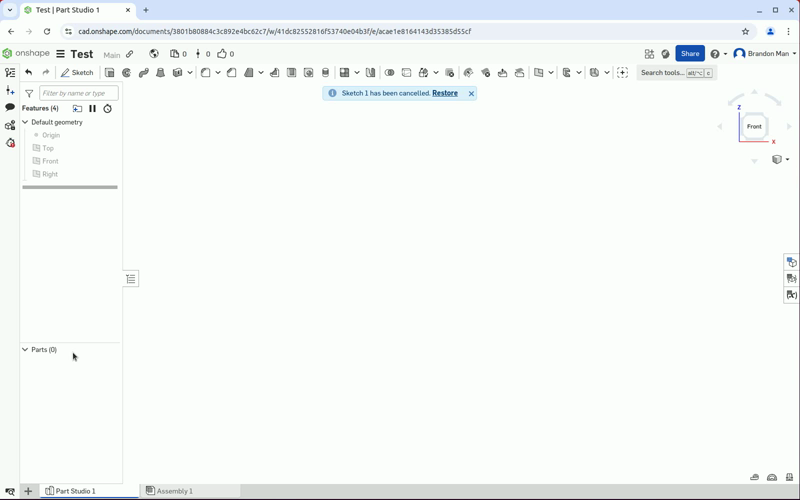
key(left)
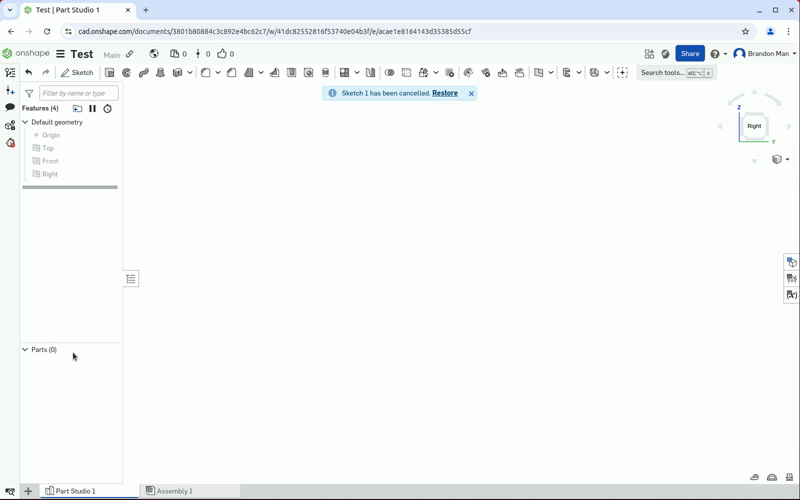
key_up(shift)
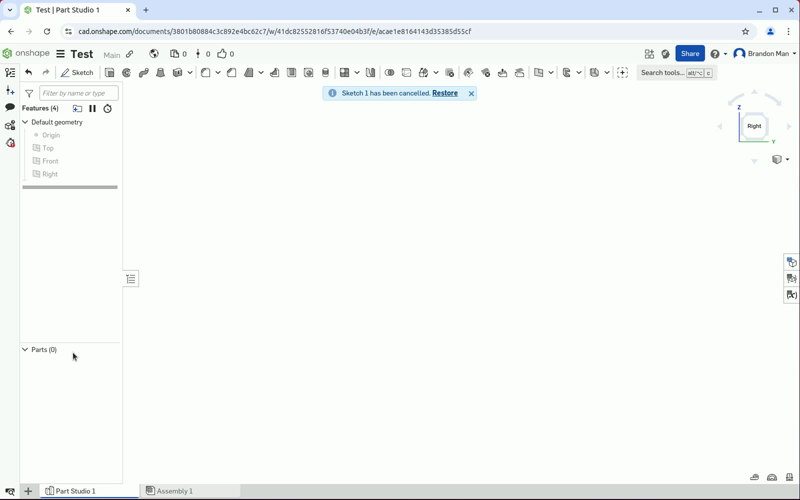
mouse_move(73, 352)
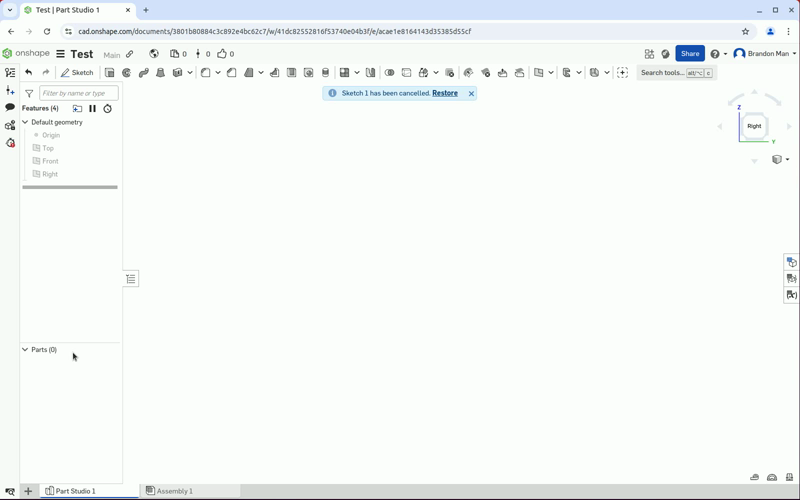
key(shift+y)
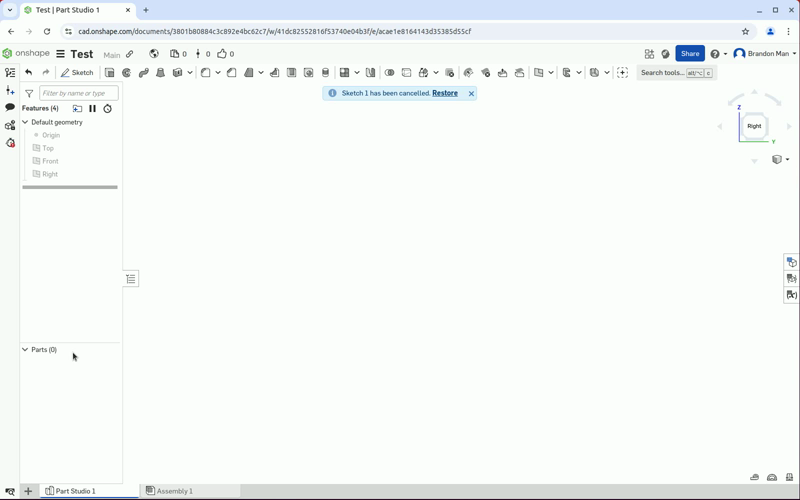
key(shift+s)
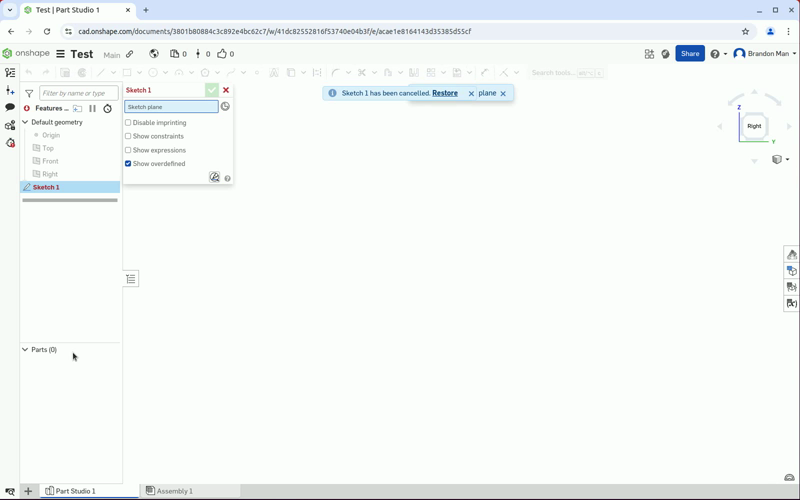
mouse_move(73, 176)
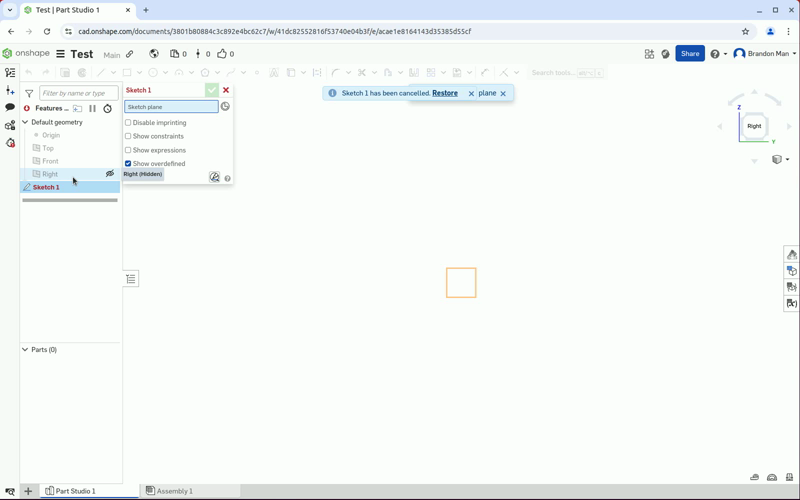
click(73, 176)
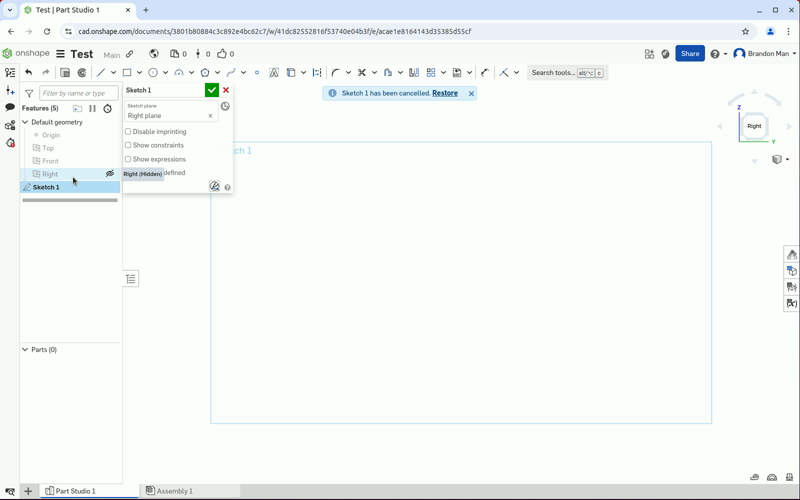
mouse_move(73, 352)
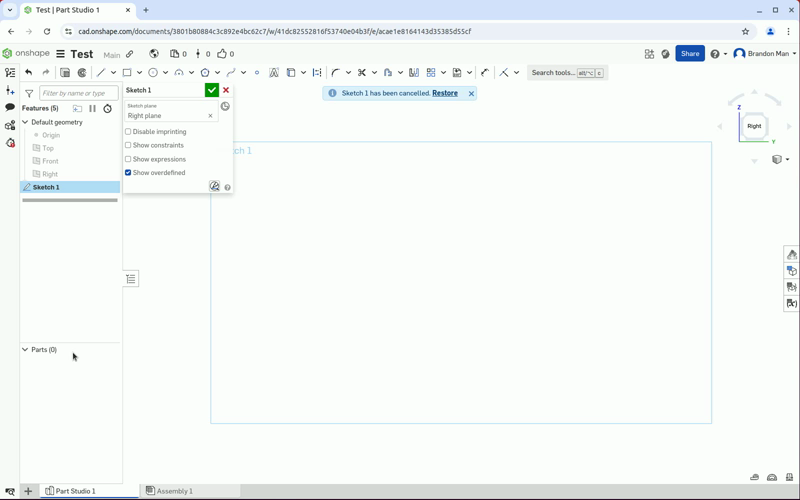
key(y)
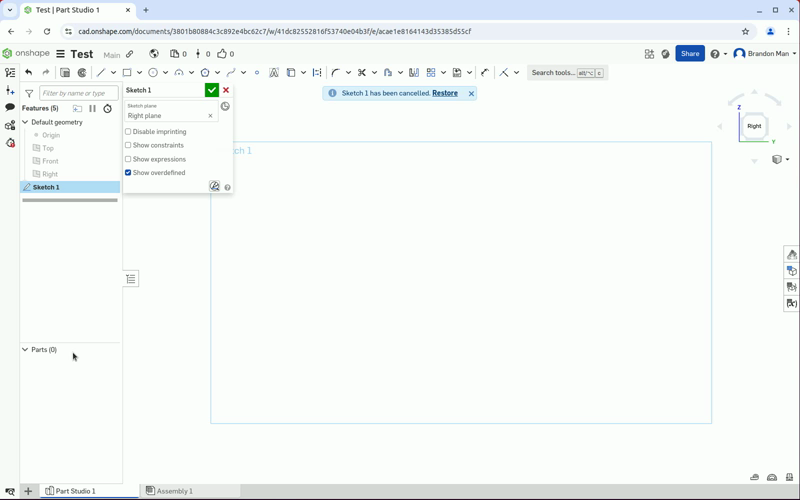
key(l)
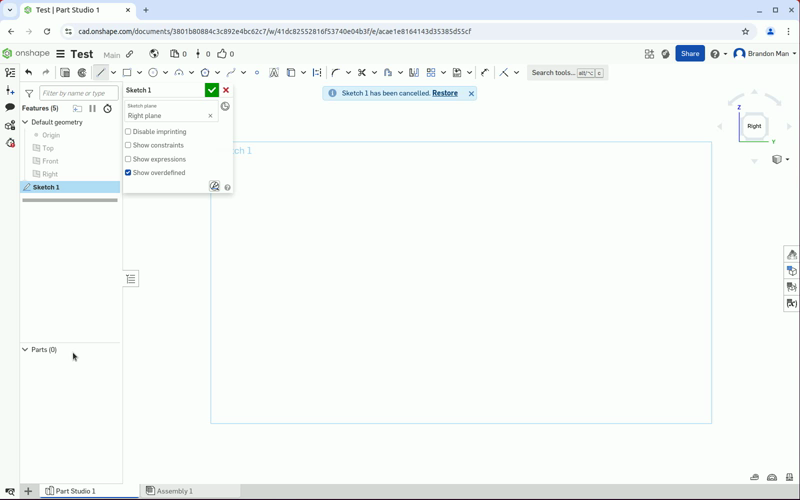
key_down(shift)
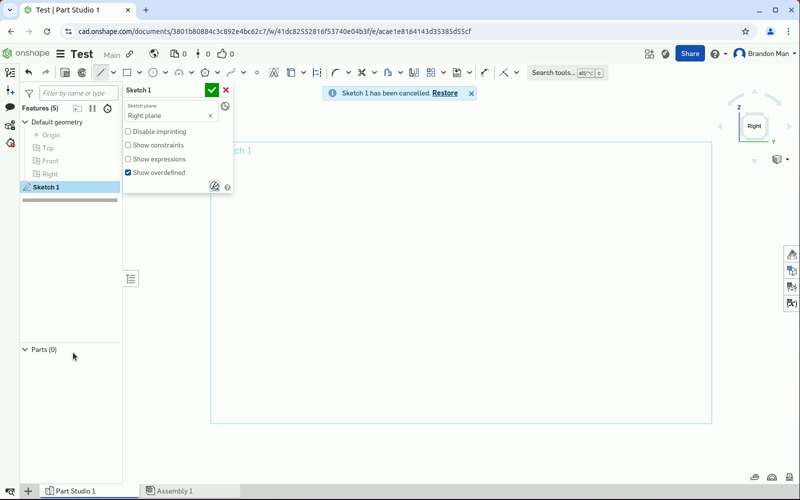
mouse_move(460, 319)
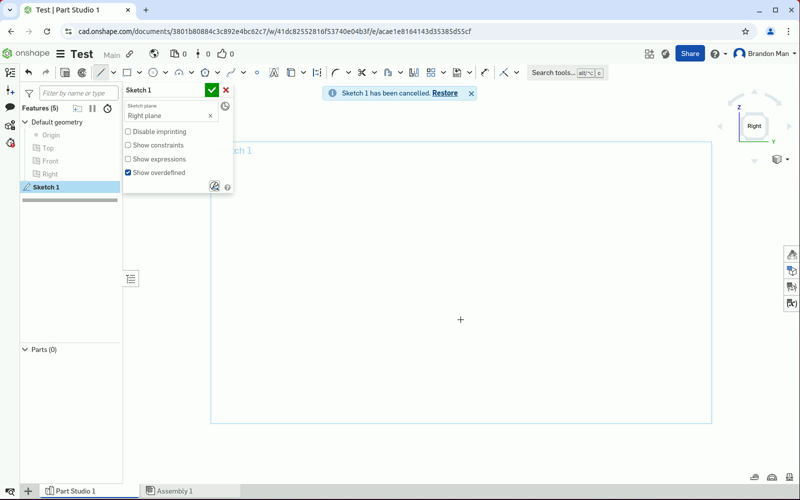
click(460, 319)
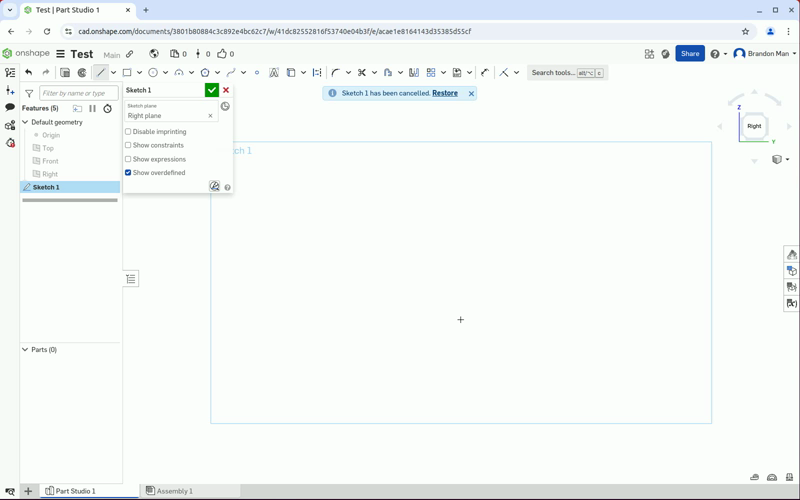
key_up(shift)
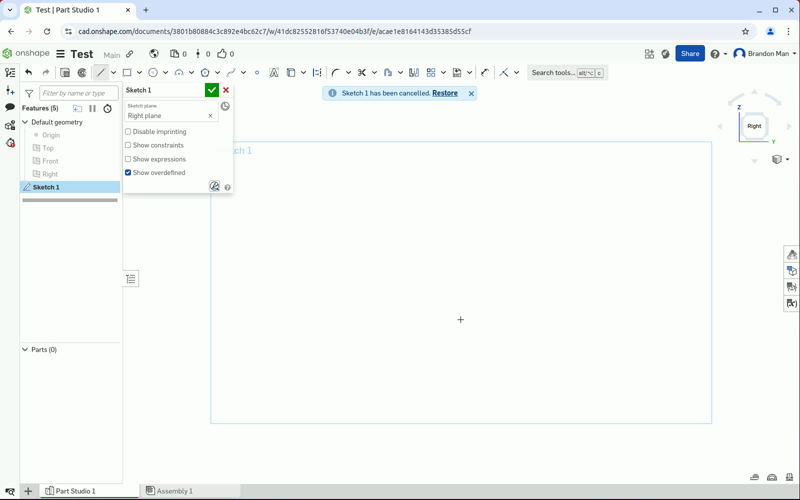
key_down(shift)
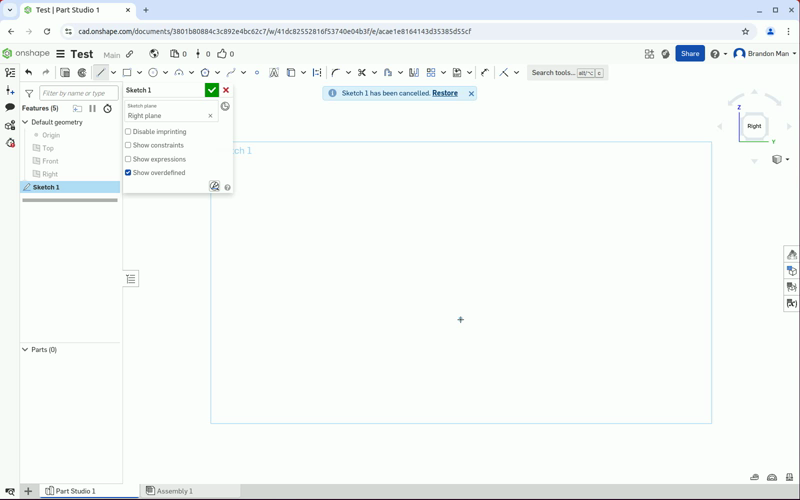
mouse_move(549, 319)
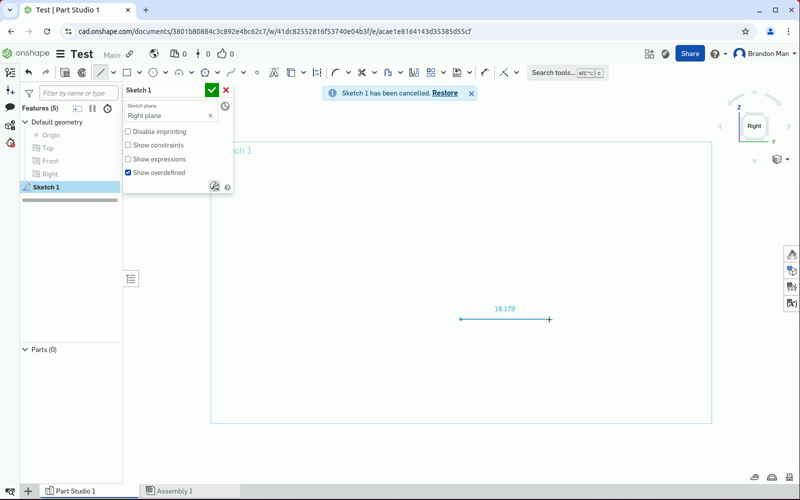
click(549, 319)
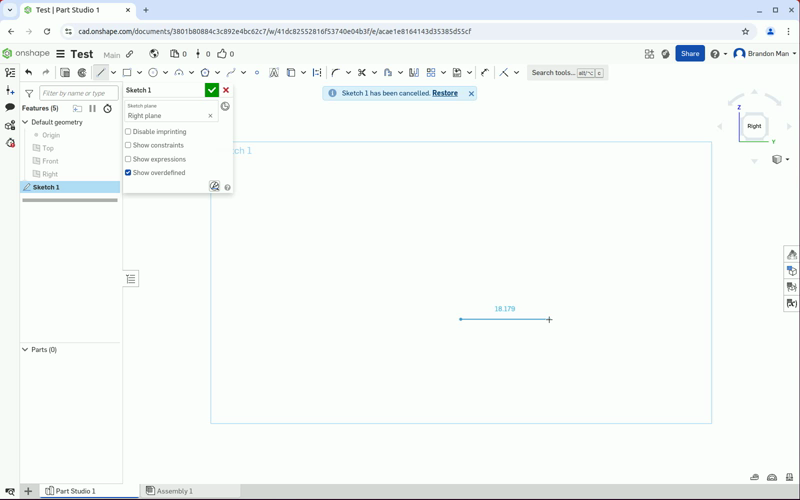
key_up(shift)
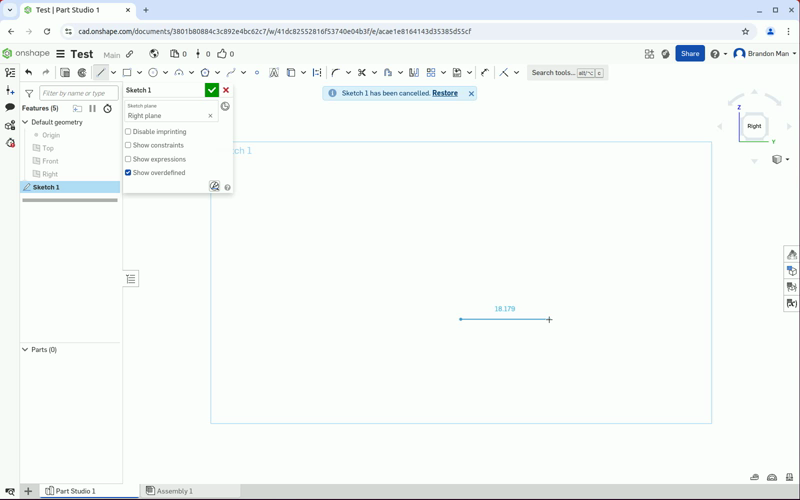
key_down(shift)
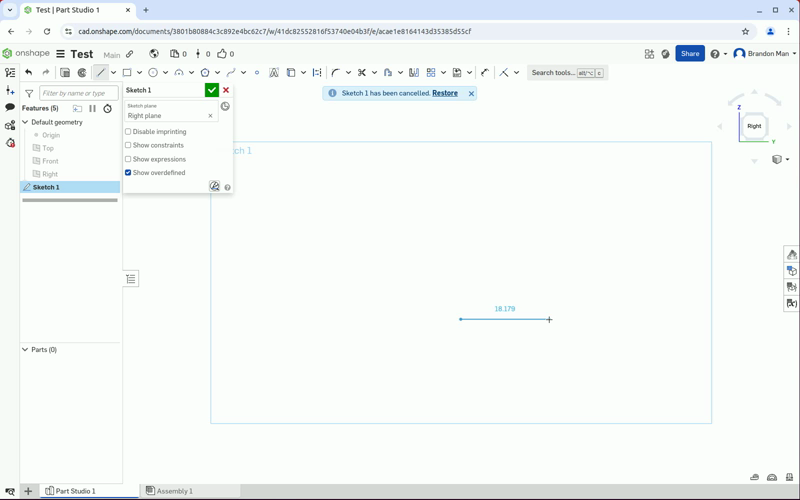
mouse_move(579, 319)
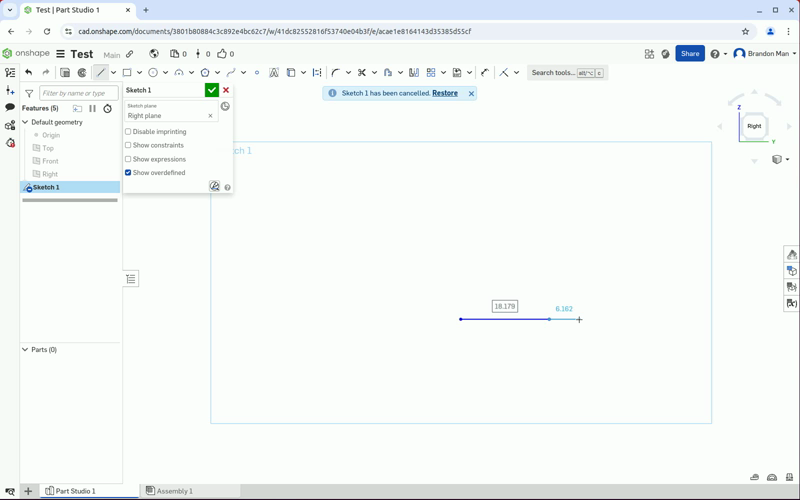
mouse_move(549, 282)
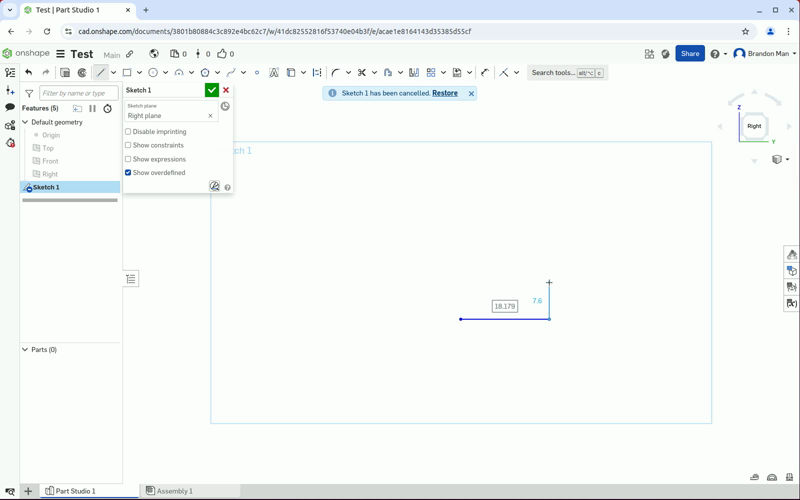
click(549, 282)
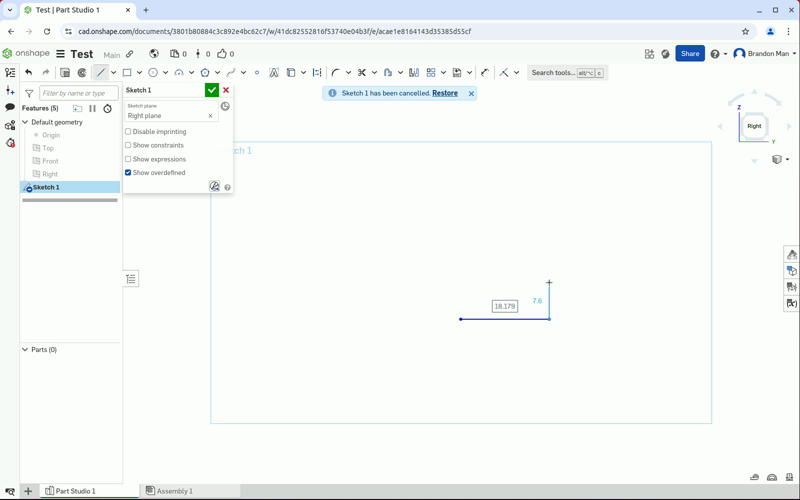
key_up(shift)
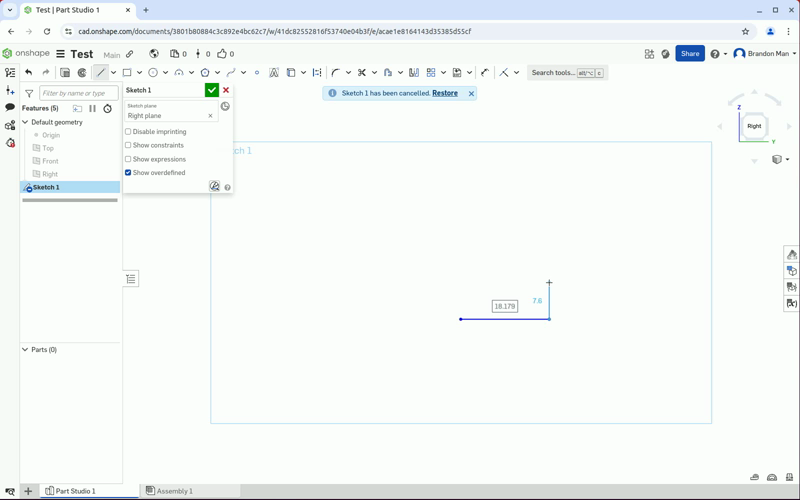
key_down(shift)
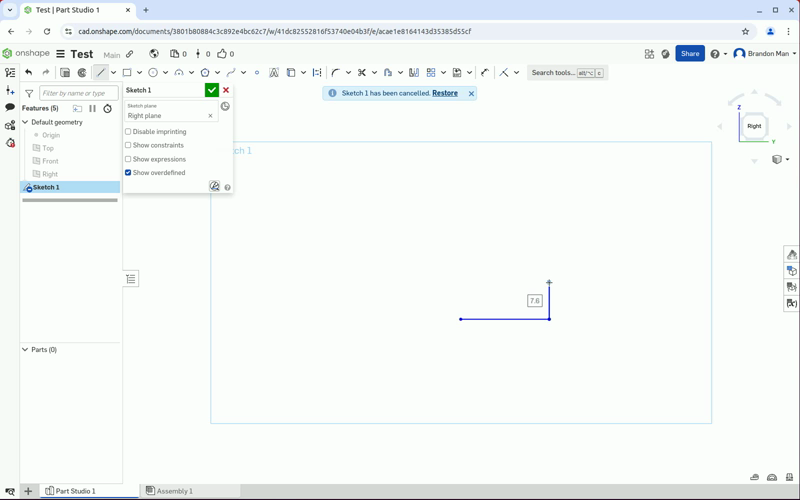
mouse_move(460, 282)
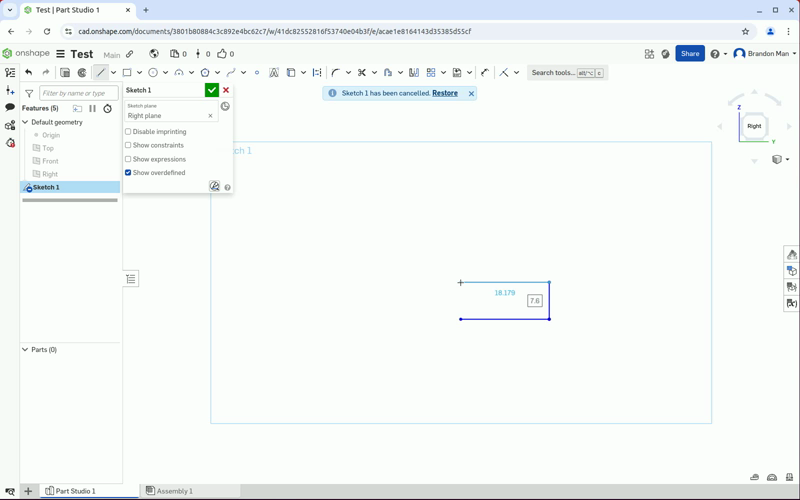
click(460, 282)
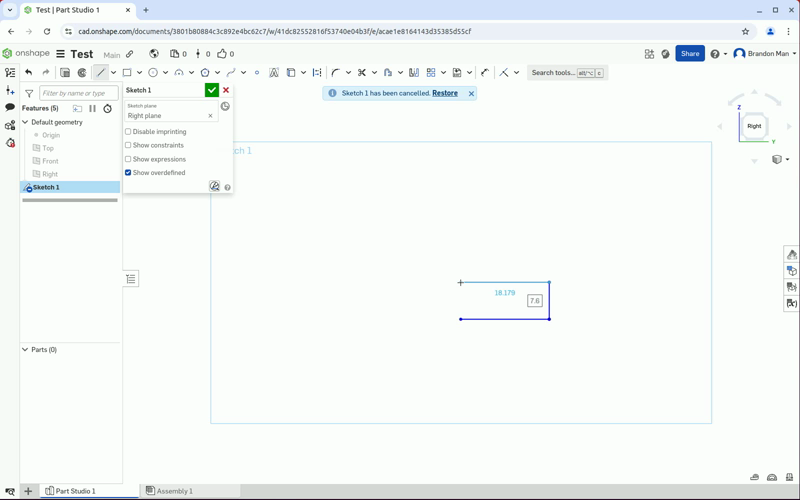
key_up(shift)
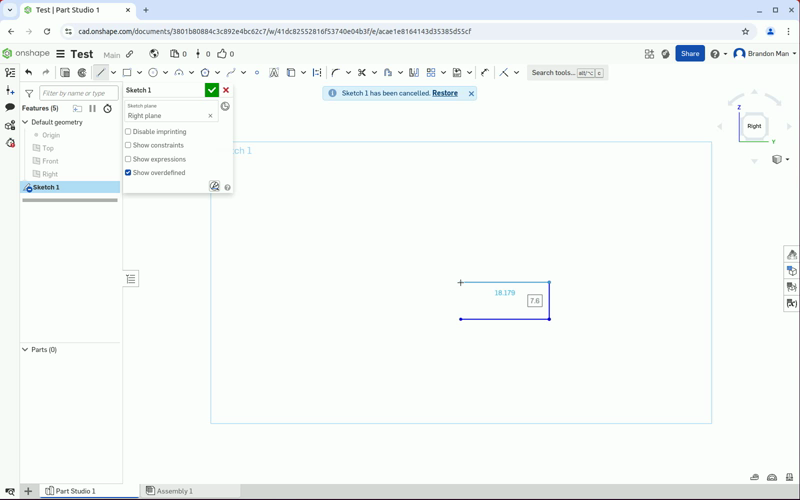
mouse_move(490, 282)
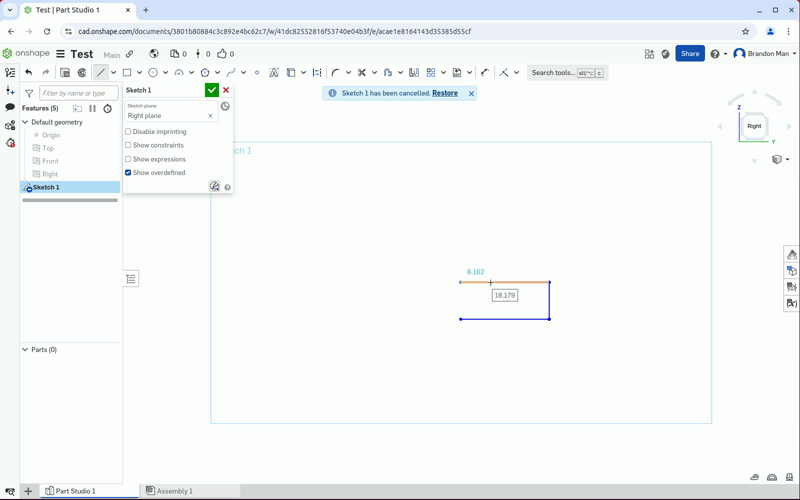
key_down(shift)
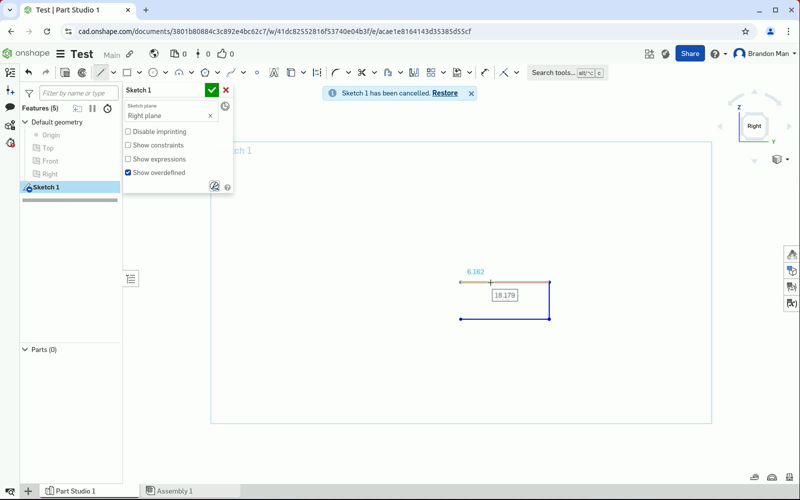
mouse_move(460, 319)
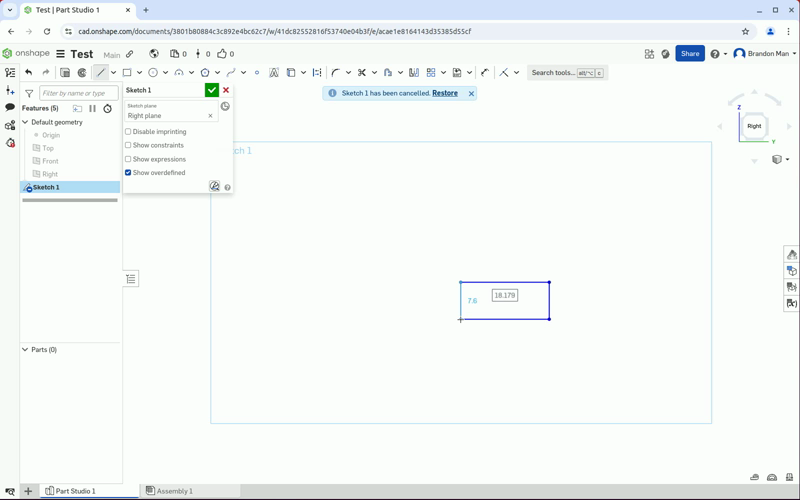
key_up(shift)
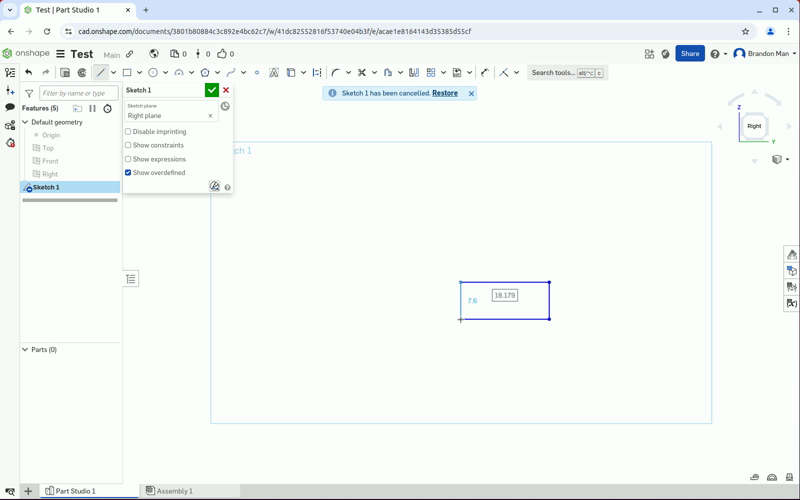
click(460, 319)
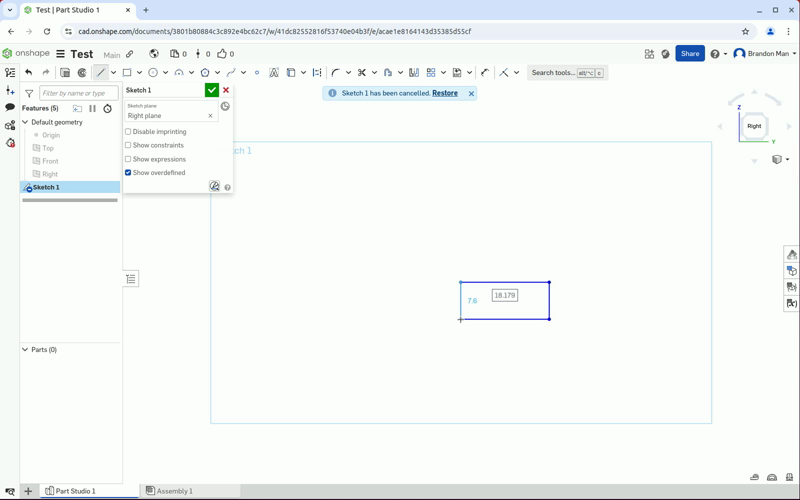
key(esc)
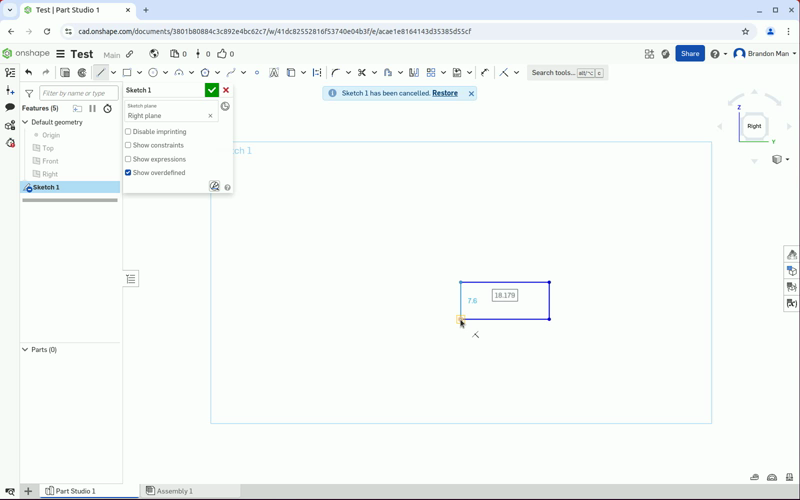
mouse_move(486, 314)
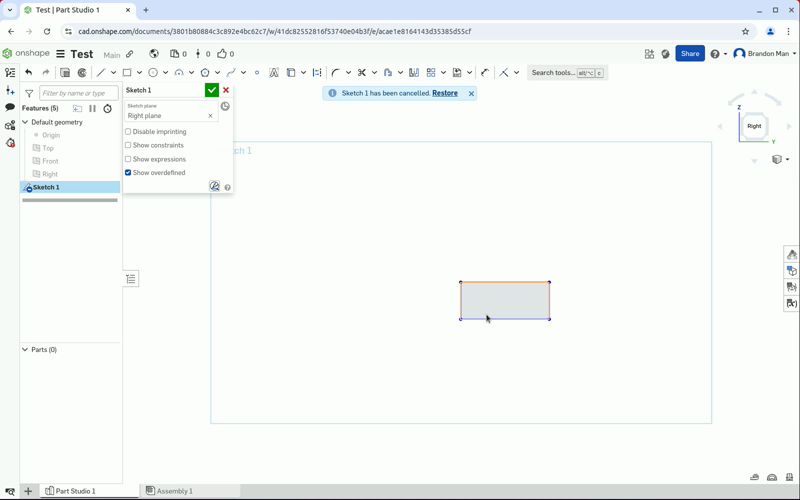
click(486, 314)
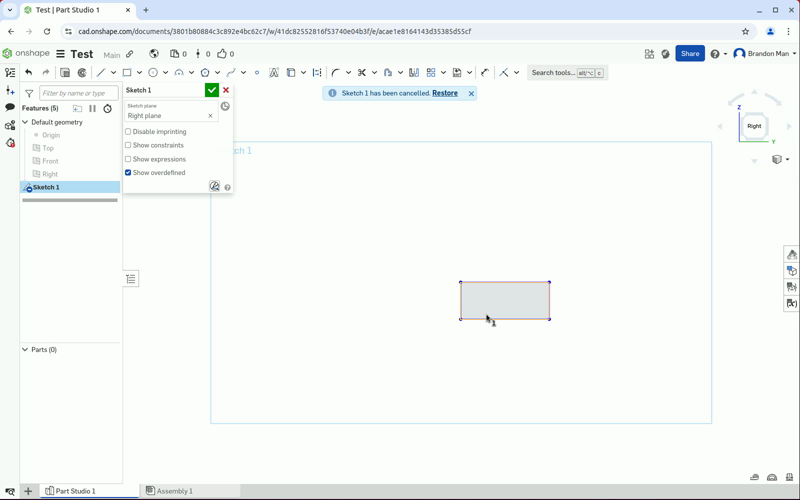
mouse_move(73, 352)
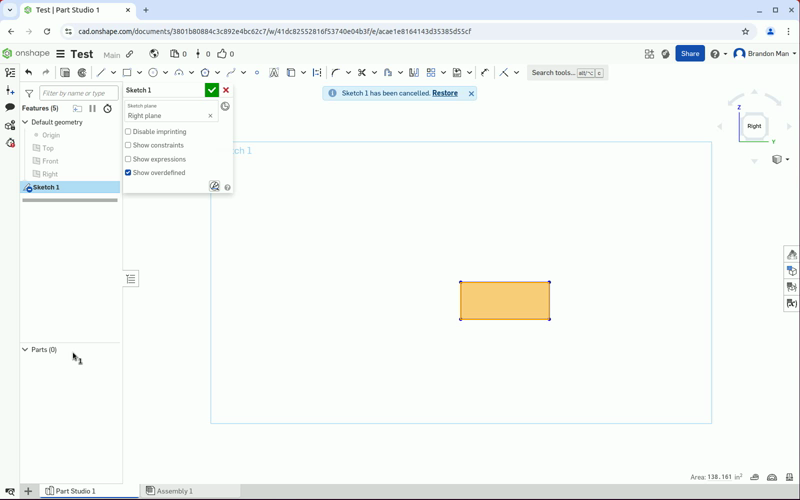
key(shift+y)
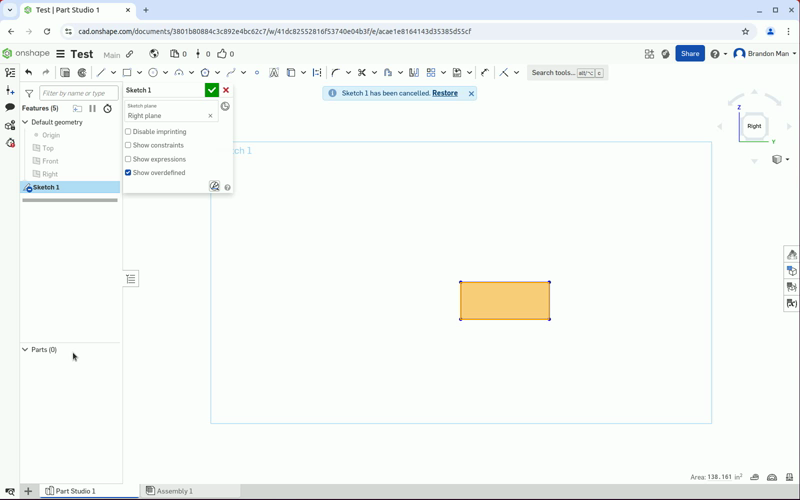
key(shift+e)
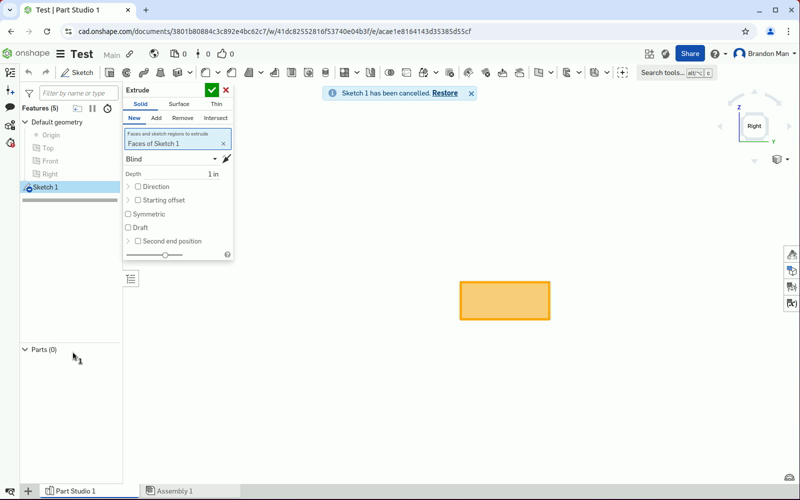
mouse_move(143, 106)
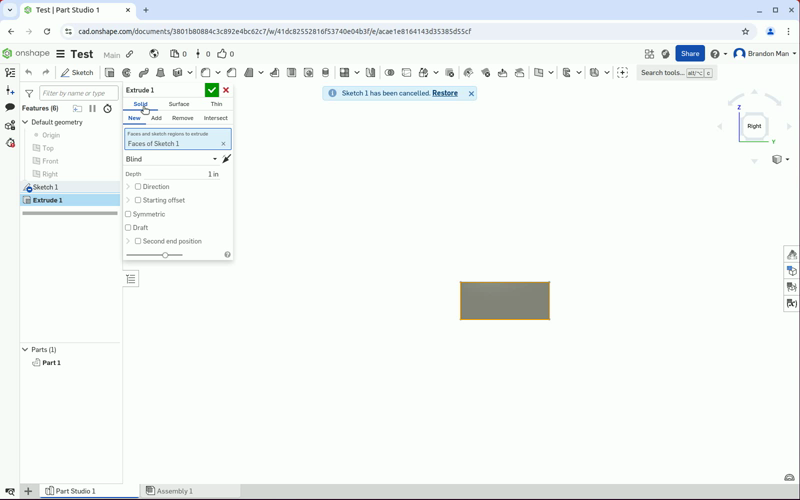
click(143, 106)
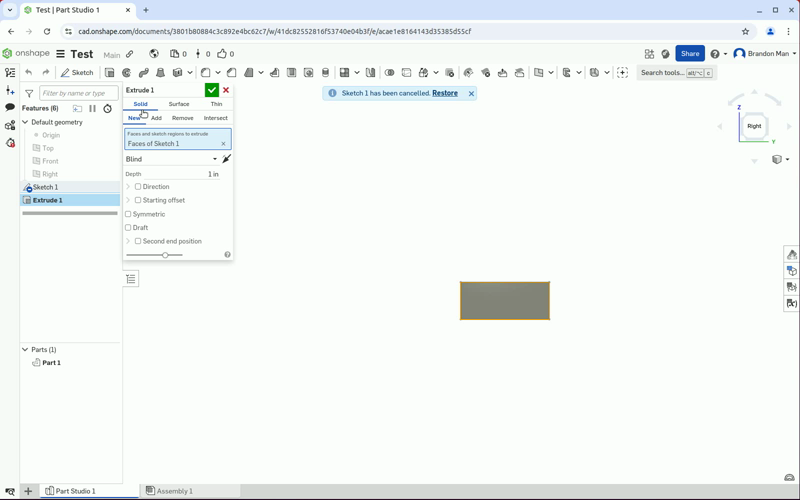
mouse_move(137, 120)
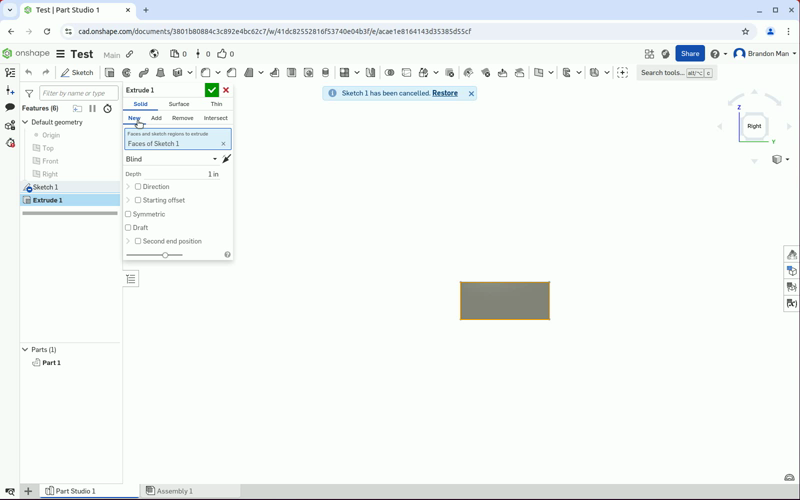
click(137, 120)
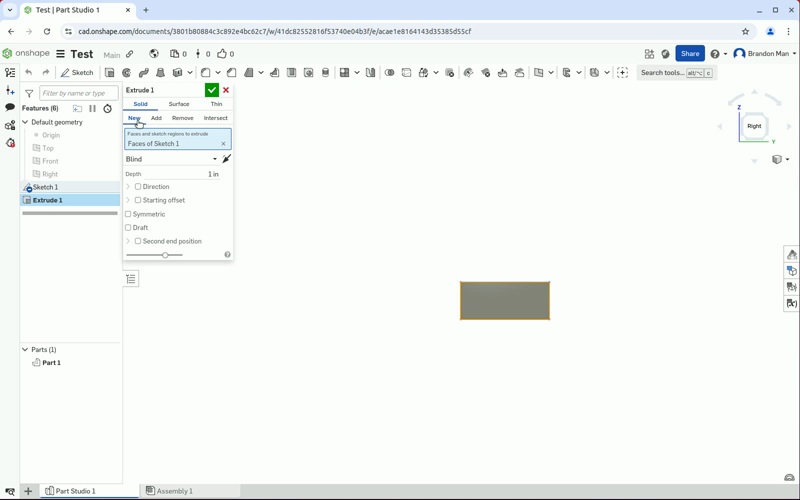
key(tab, 4)
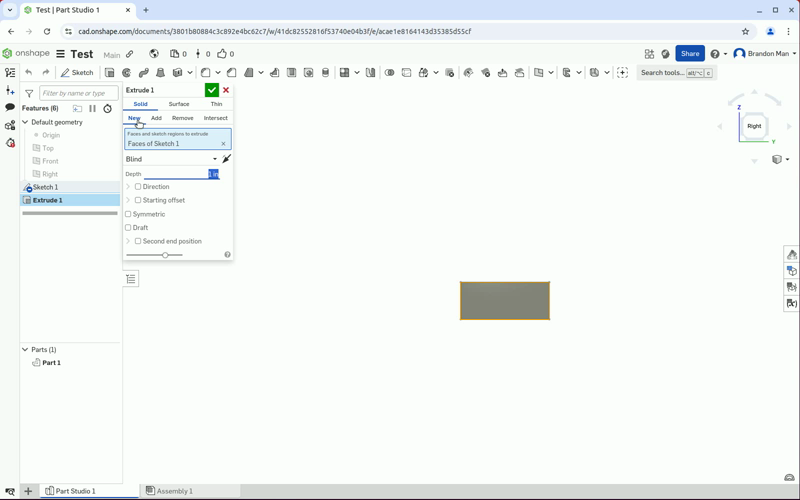
text(23.108)
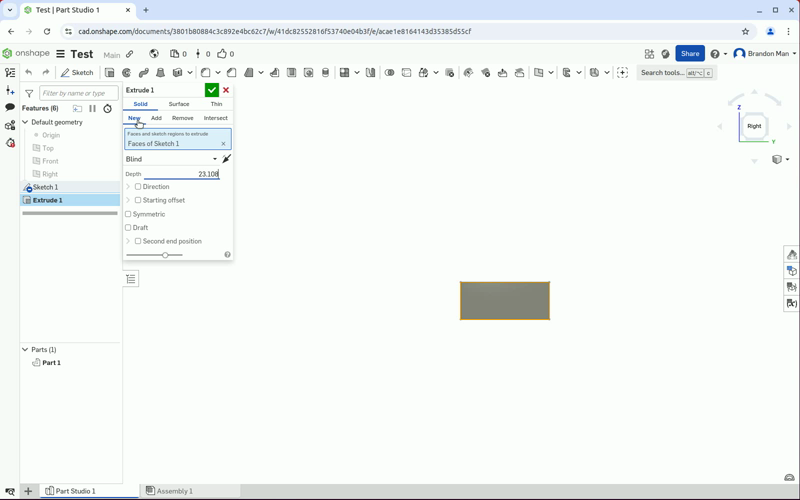
key(enter)
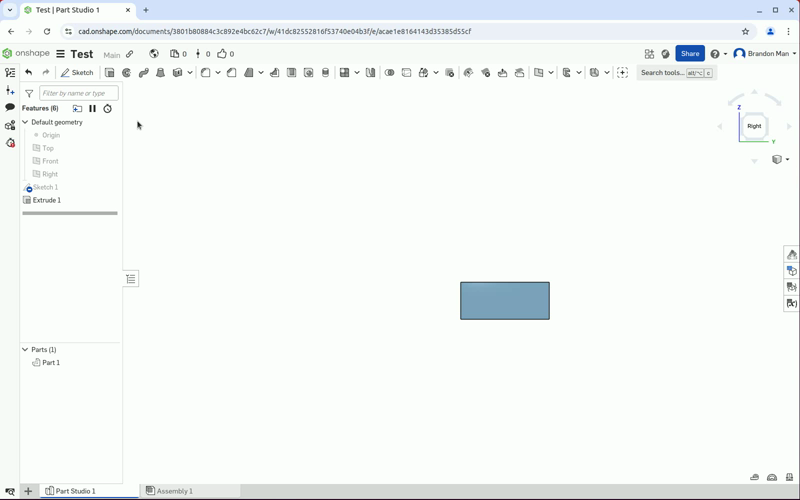
key(shift+h)
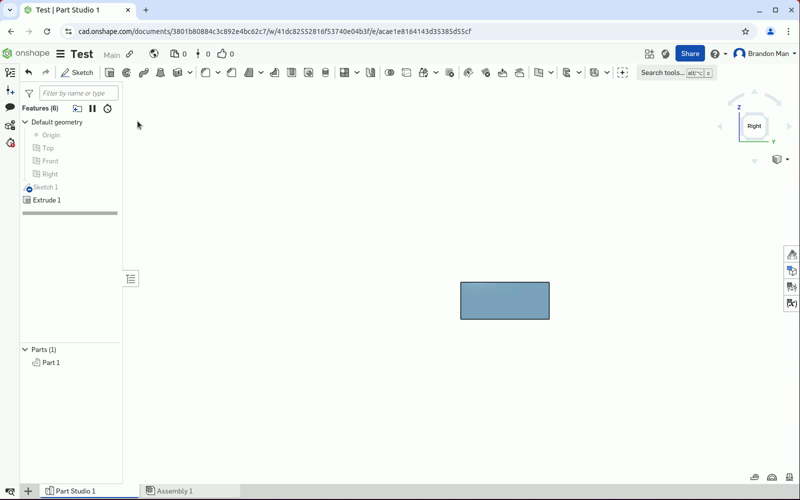
key(shift+h)
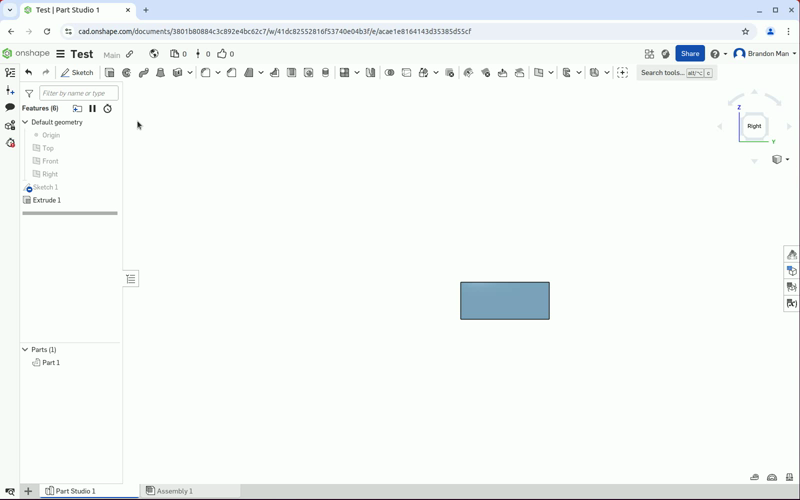
mouse_move(73, 189)
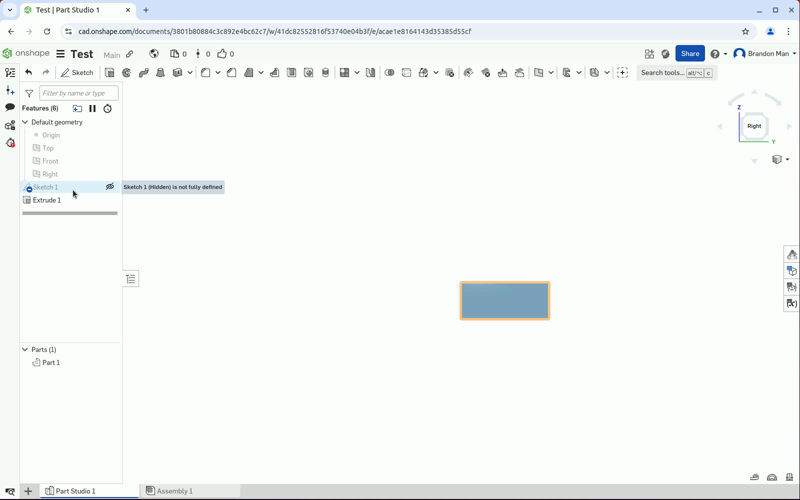
click(73, 189)
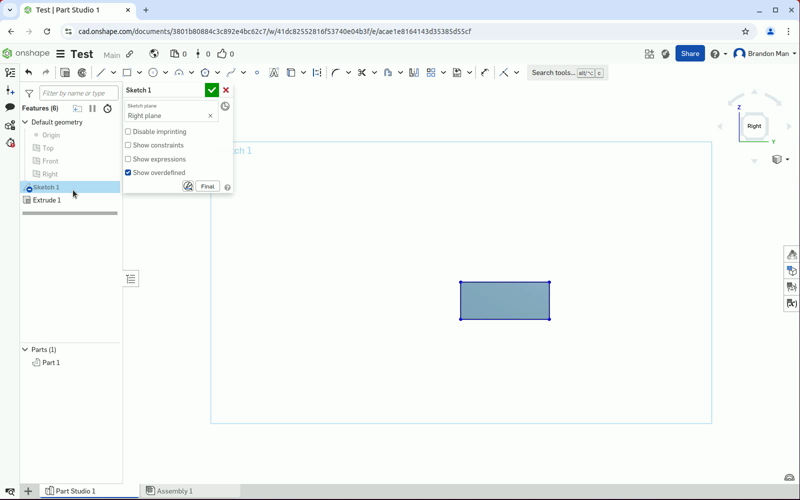
mouse_move(229, 92)
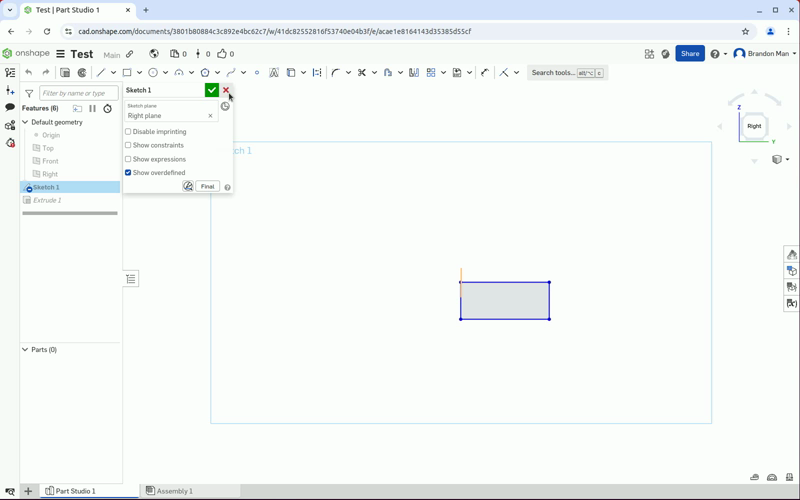
click(229, 92)
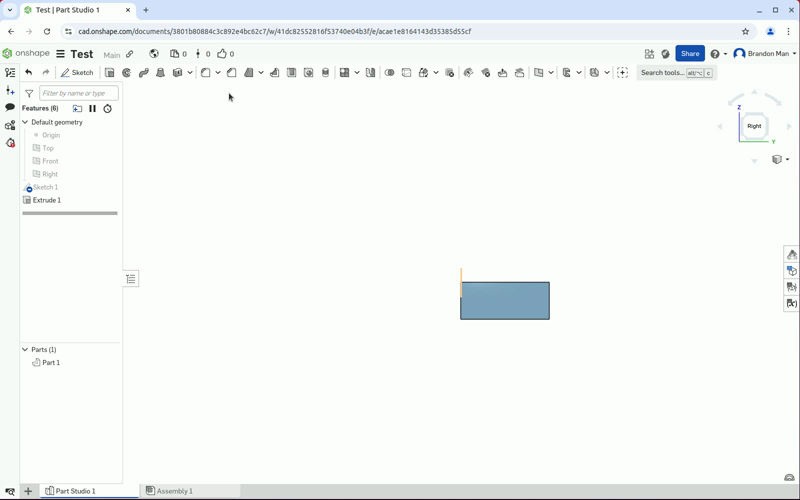
mouse_move(73, 352)
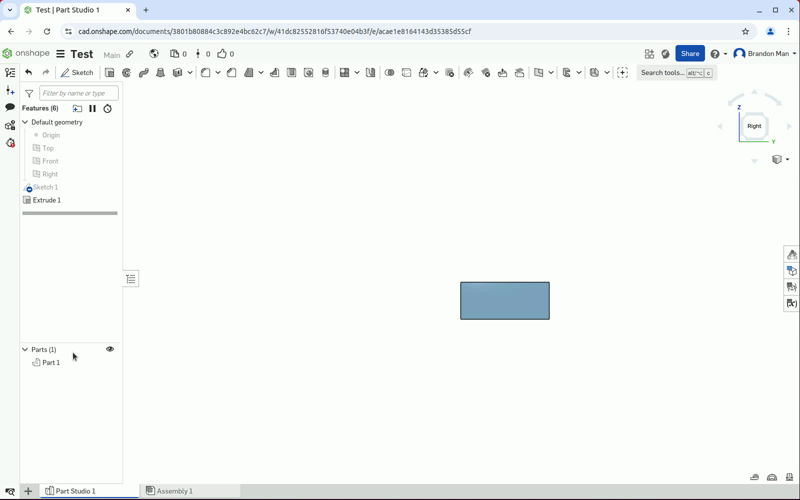
key(y)
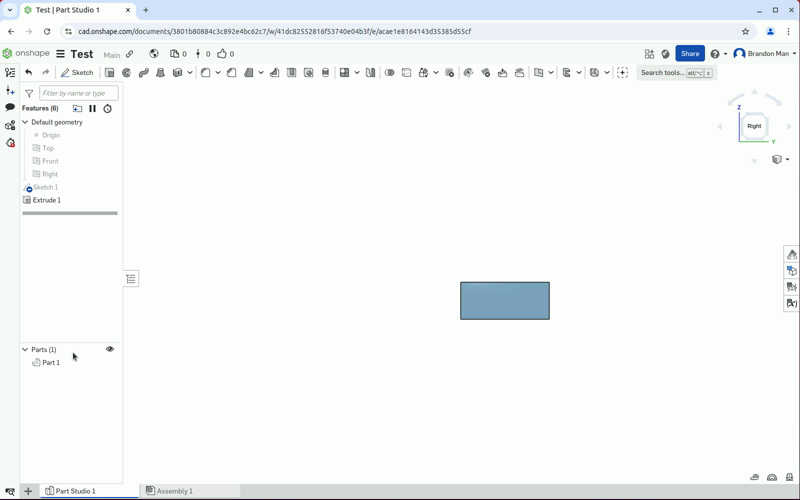
key(shift+p)
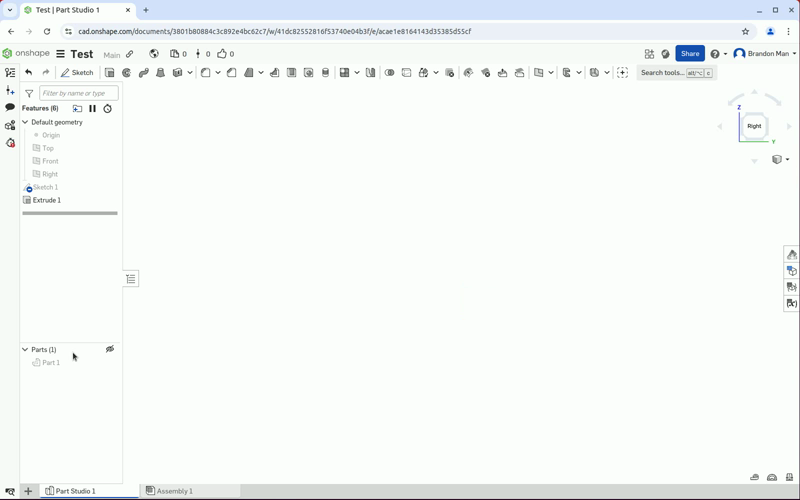
key(space)
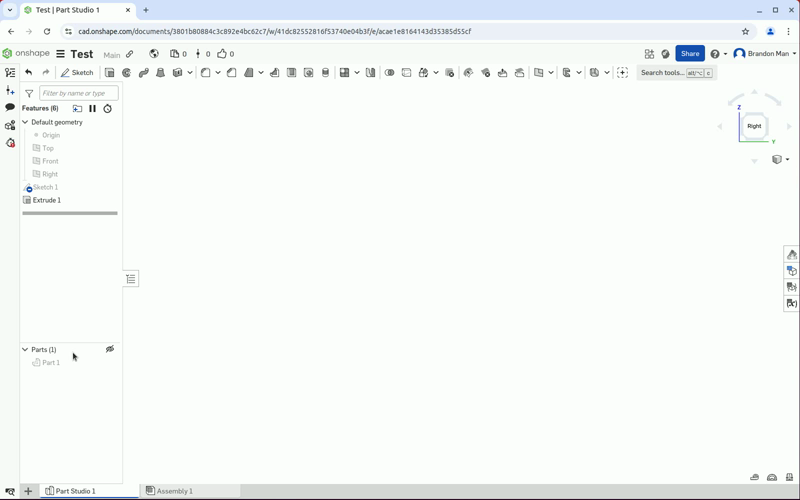
key_down(shift)
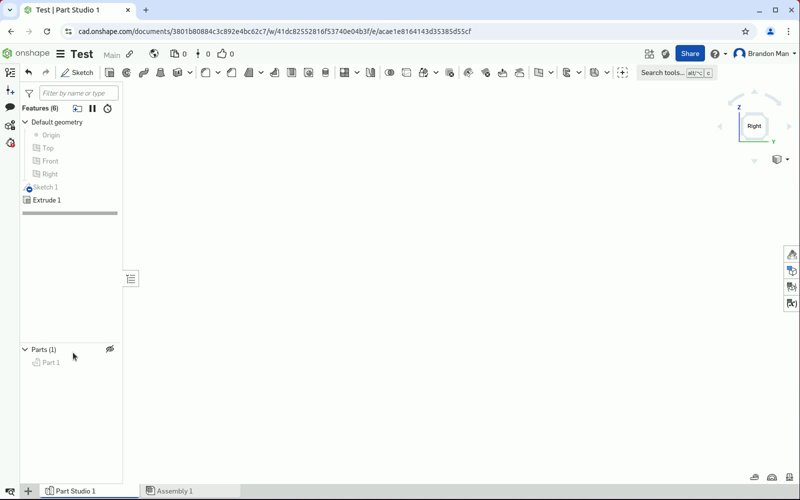
key(right)
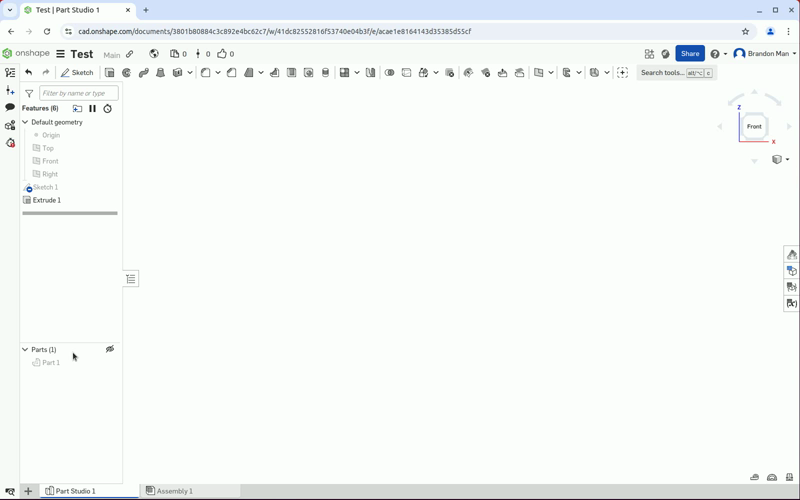
key_up(shift)
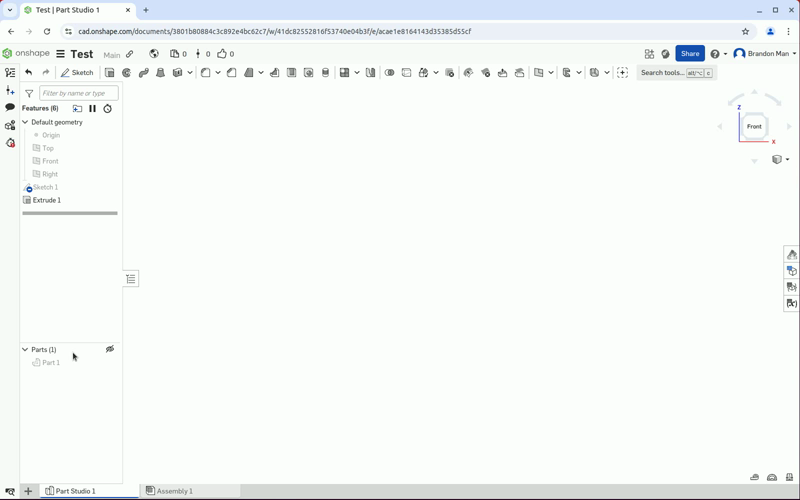
key(space)
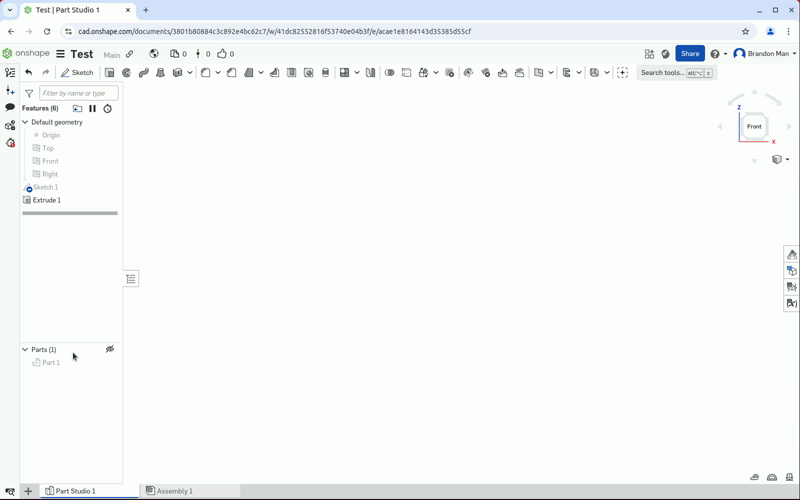
key_down(shift)
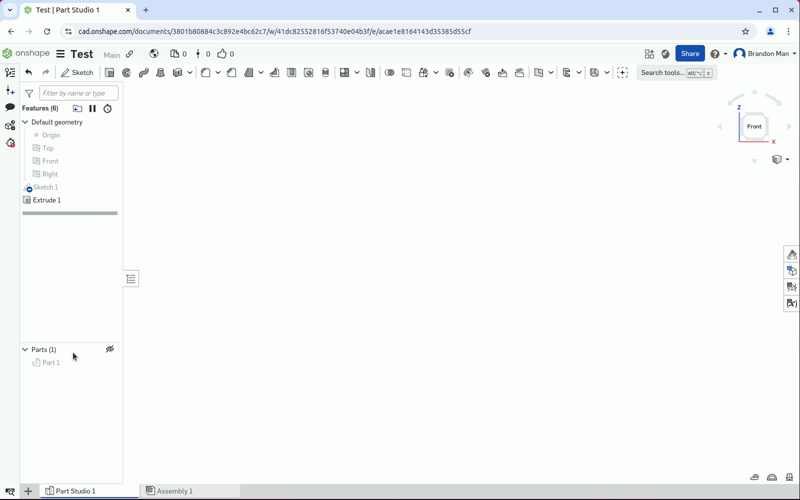
key(down)
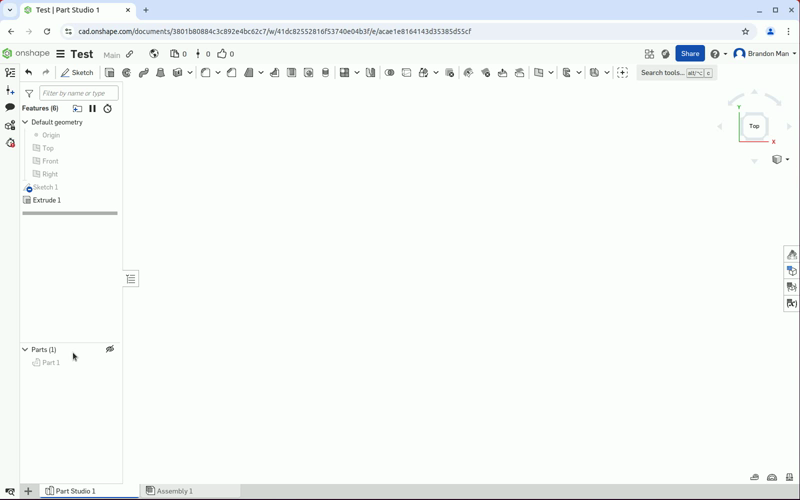
key_up(shift)
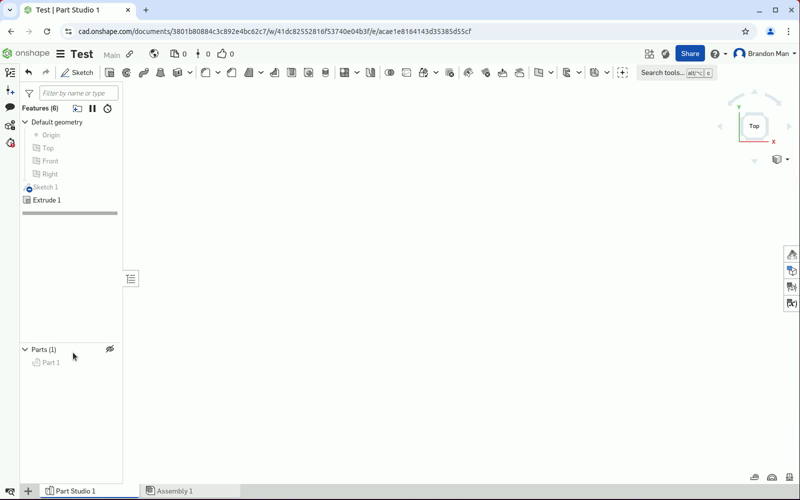
mouse_move(73, 352)
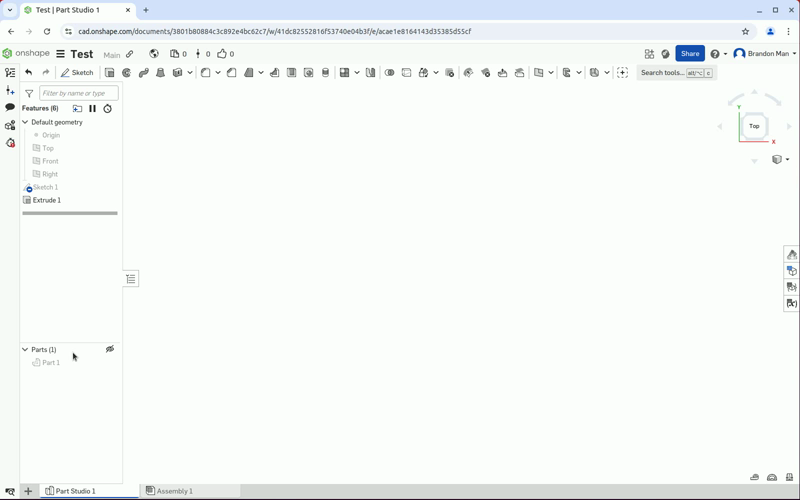
key(shift+y)
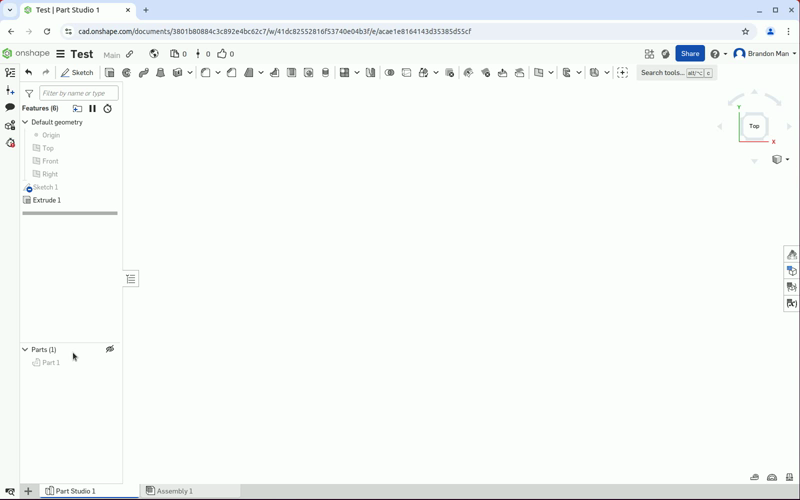
key(shift+s)
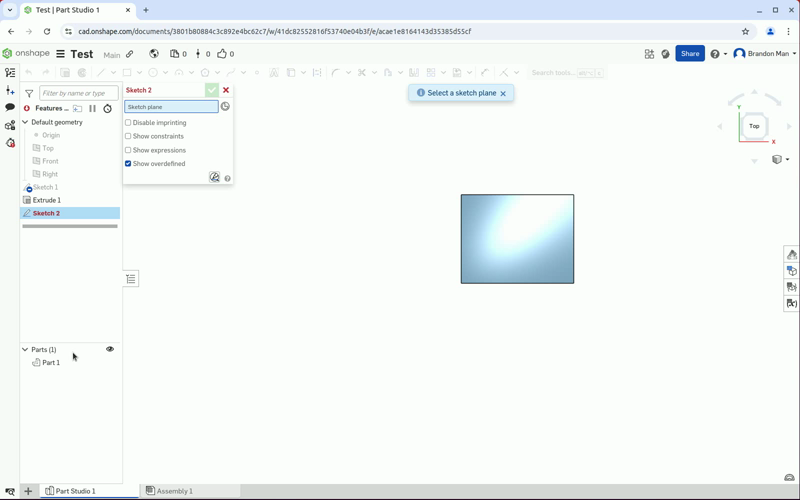
mouse_move(73, 150)
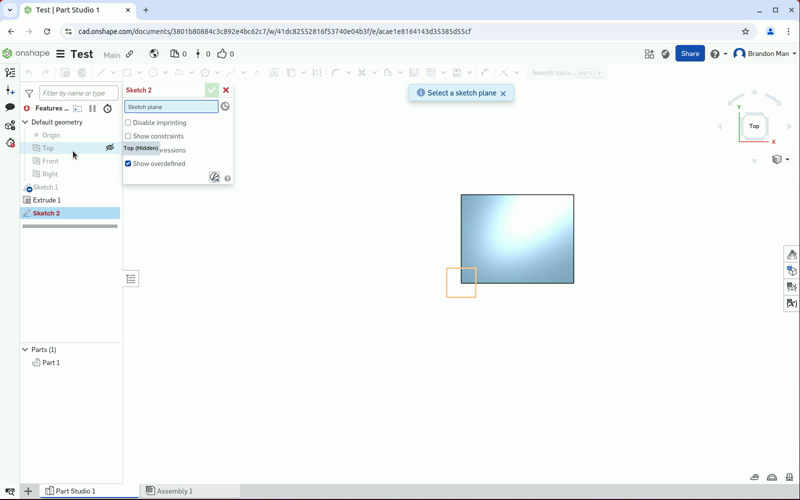
click(73, 150)
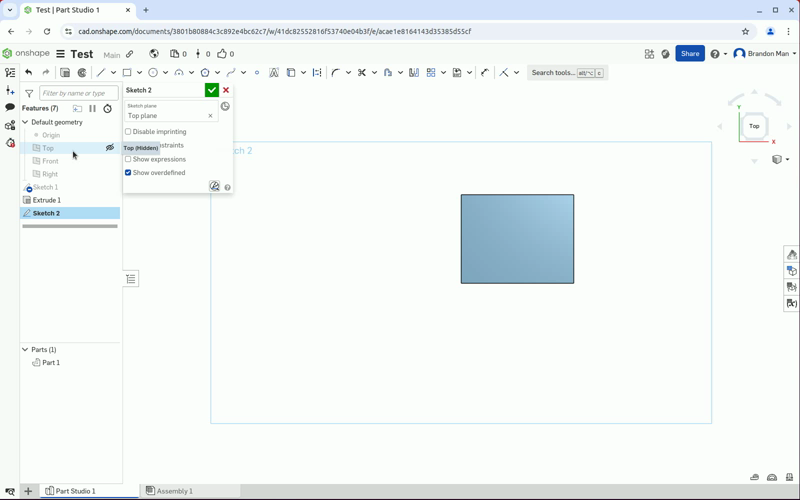
mouse_move(73, 352)
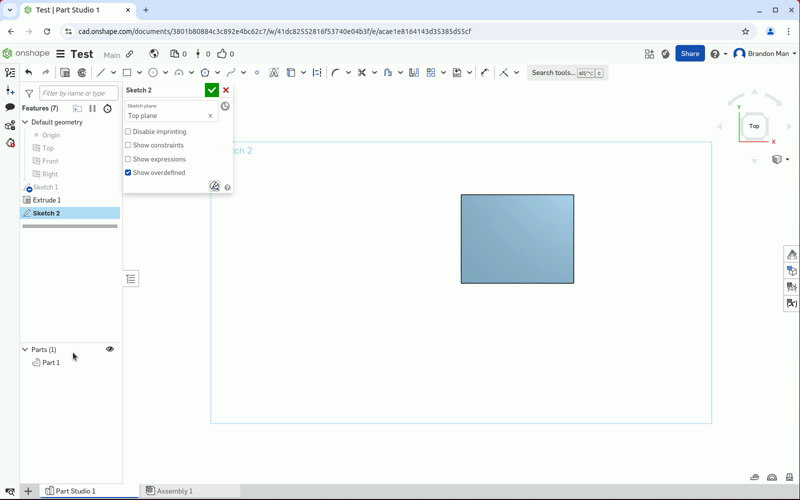
key(y)
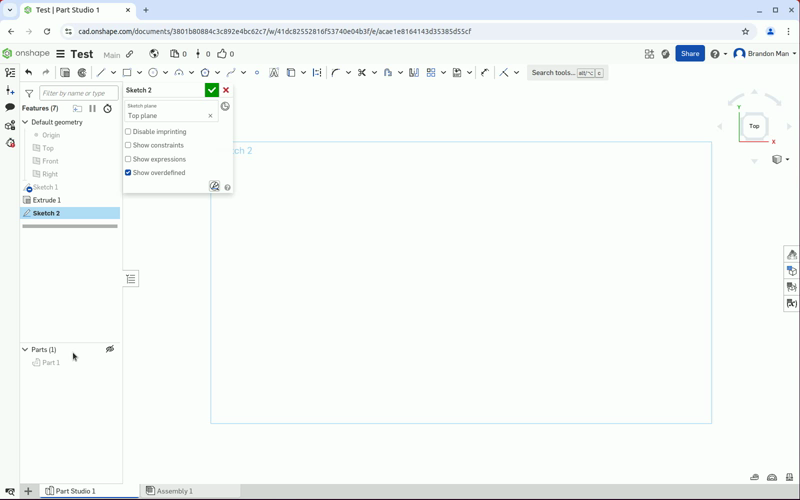
key(l)
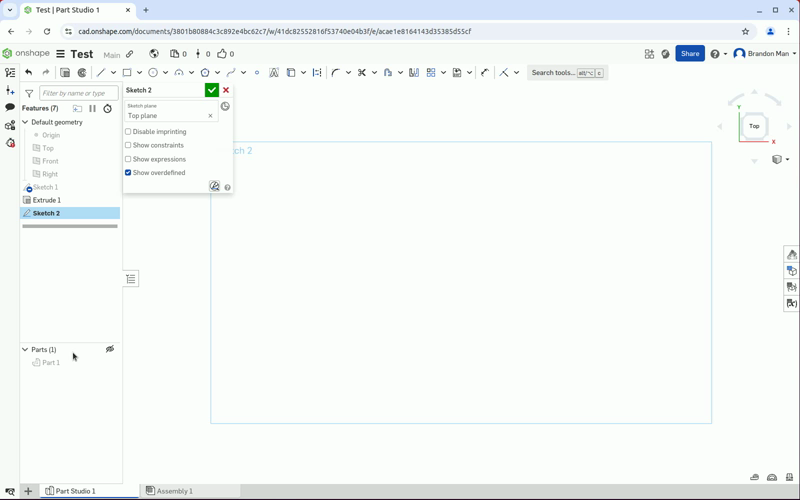
key_down(shift)
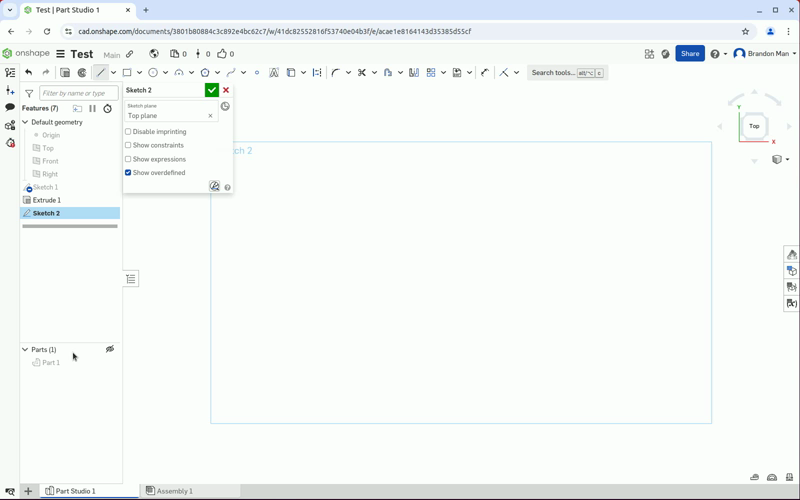
mouse_move(470, 274)
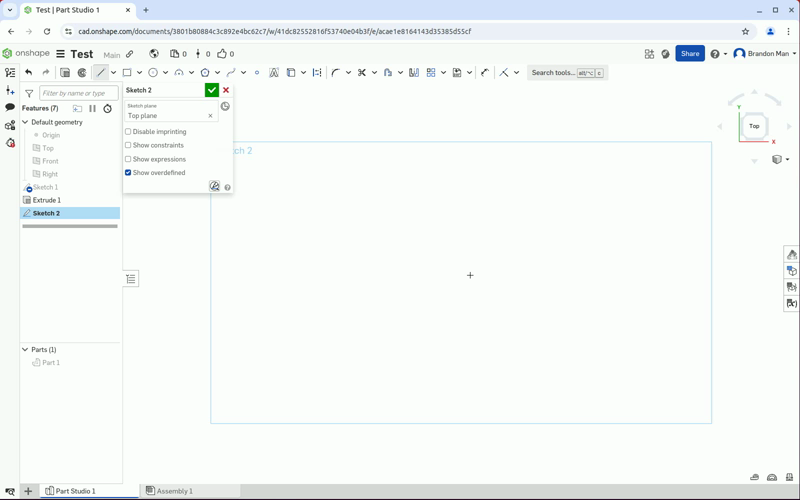
click(470, 274)
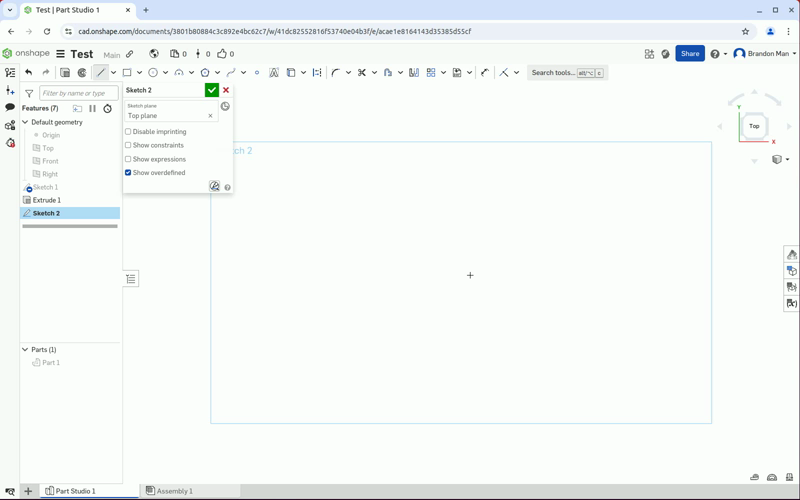
key_up(shift)
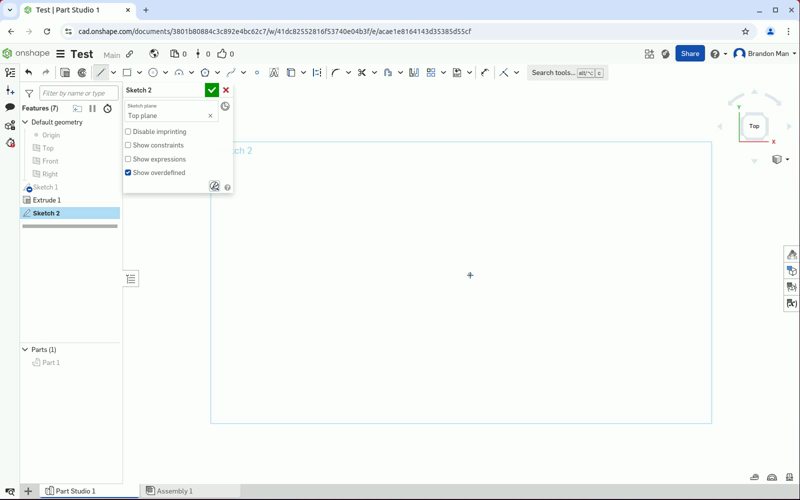
key_down(shift)
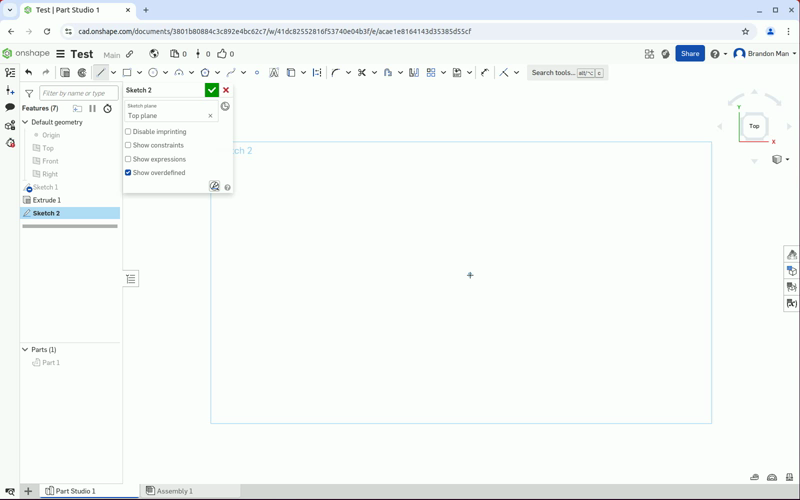
mouse_move(565, 274)
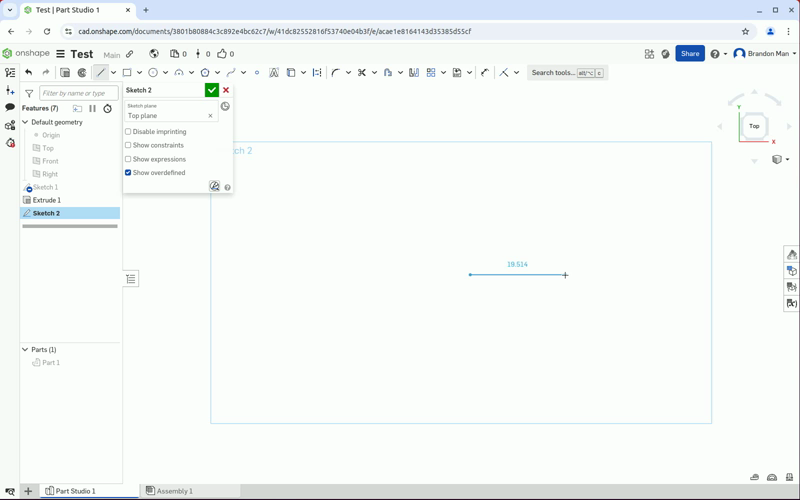
click(565, 274)
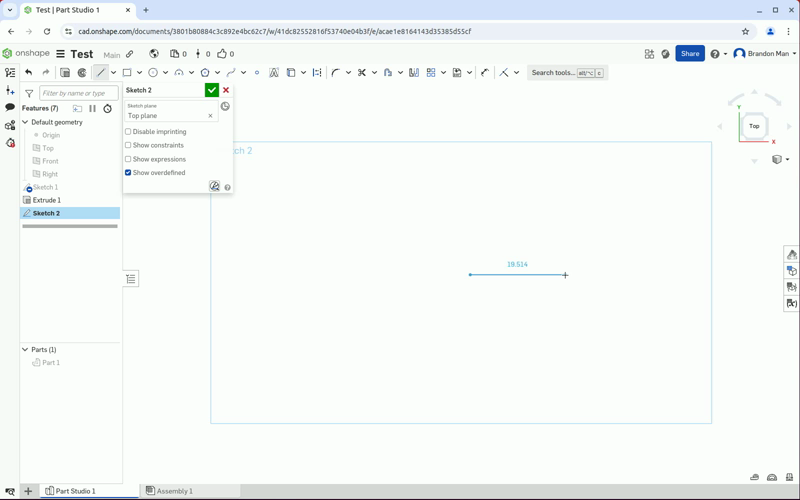
key_up(shift)
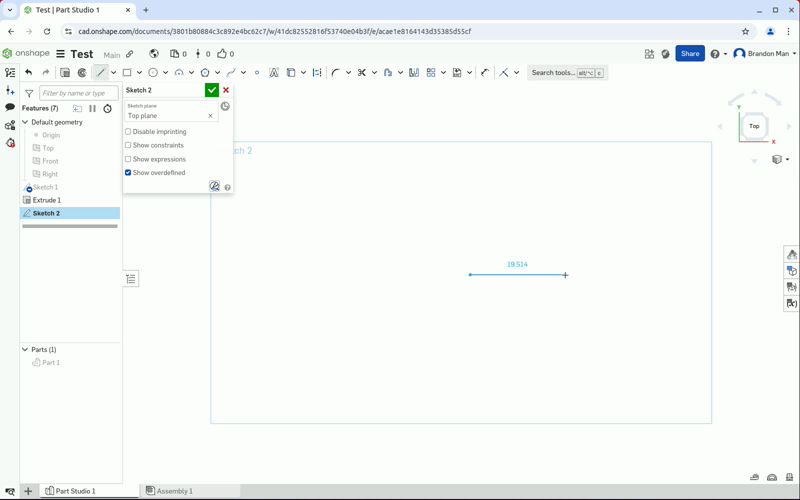
key_down(shift)
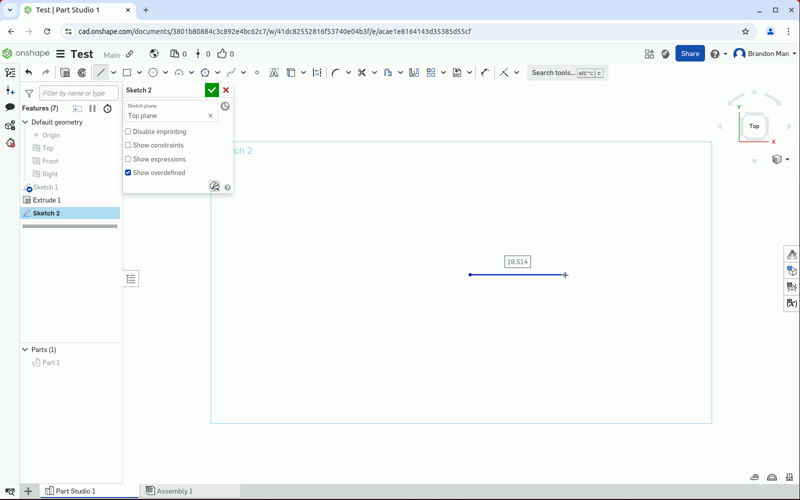
mouse_move(565, 201)
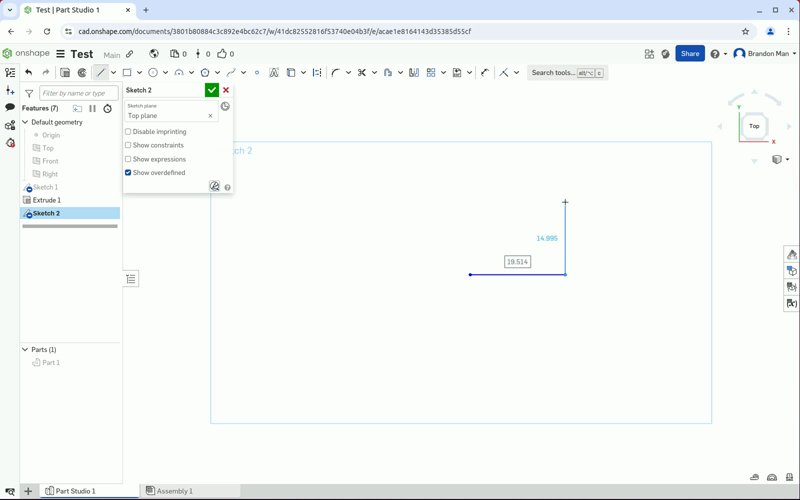
click(565, 201)
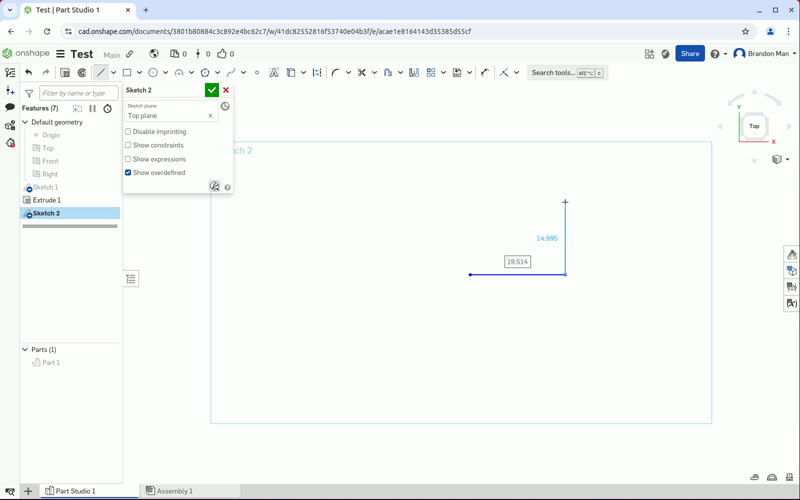
key_up(shift)
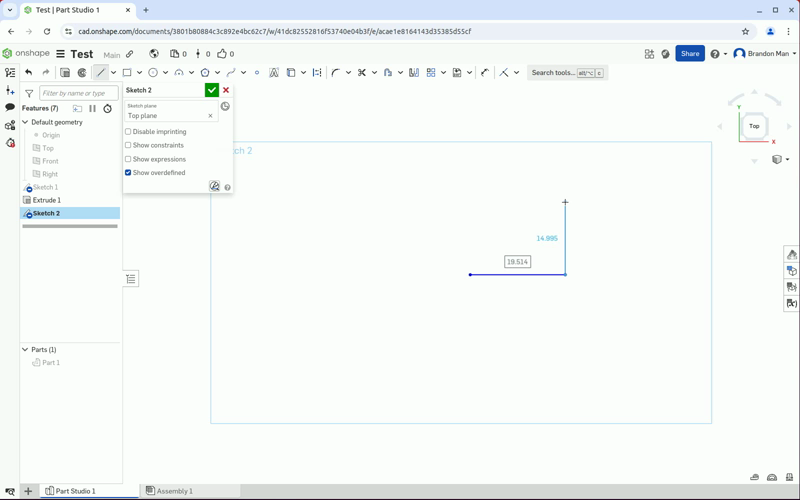
key_down(shift)
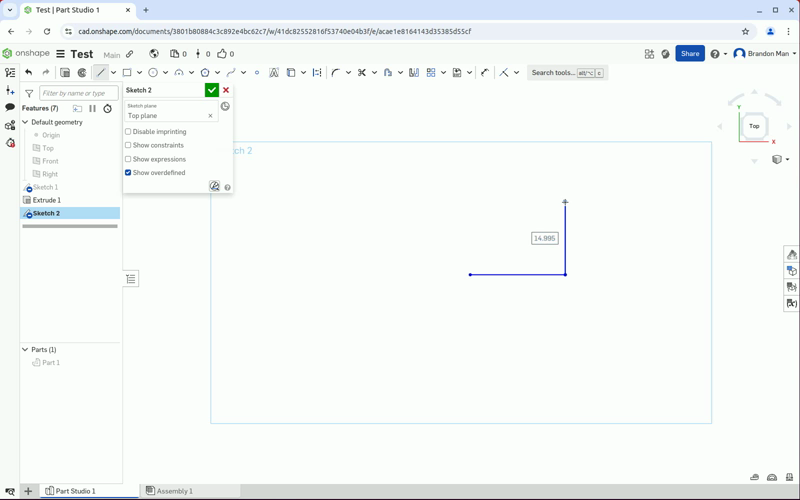
mouse_move(470, 201)
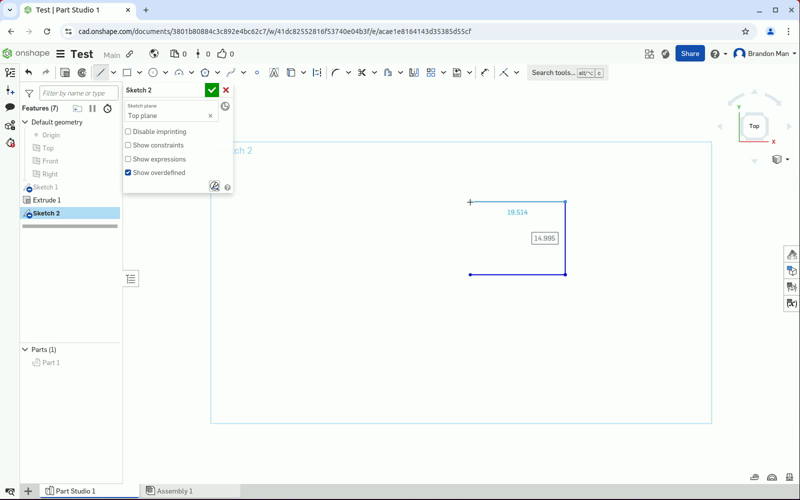
click(470, 201)
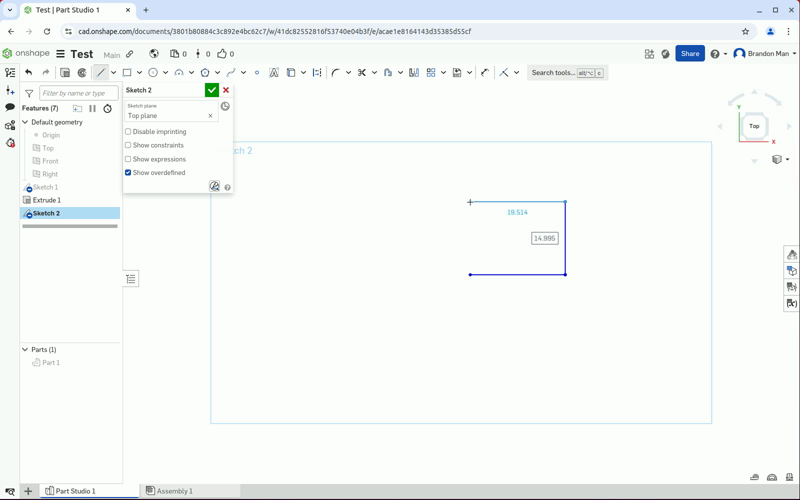
key_up(shift)
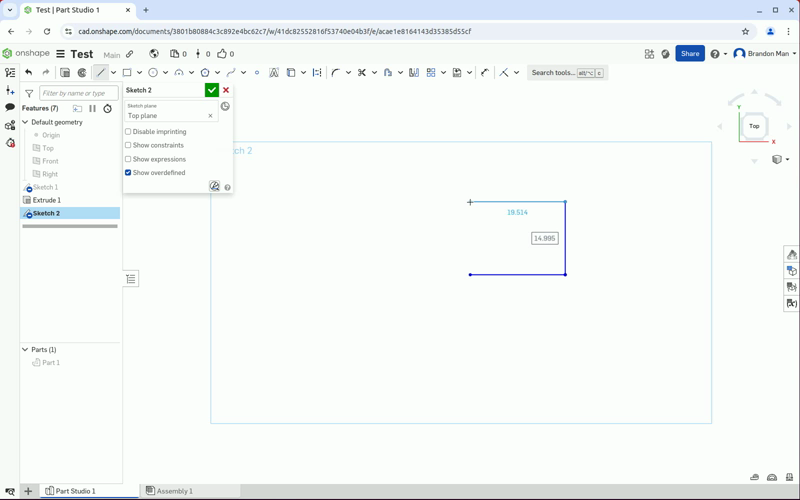
key_down(shift)
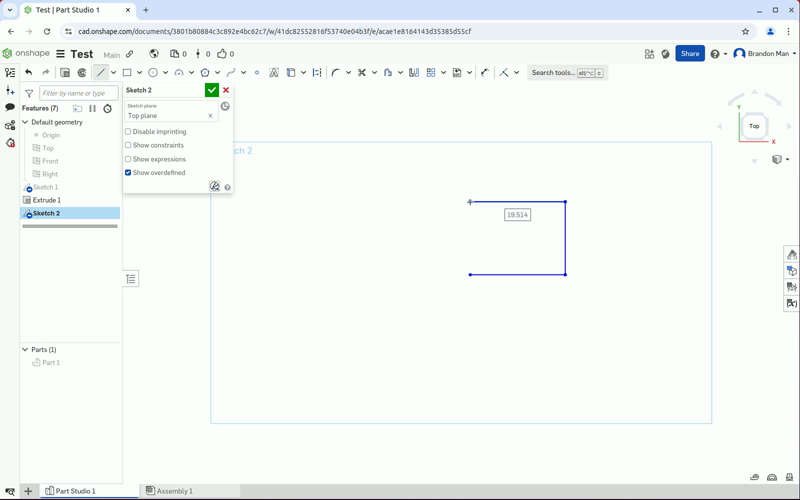
mouse_move(470, 274)
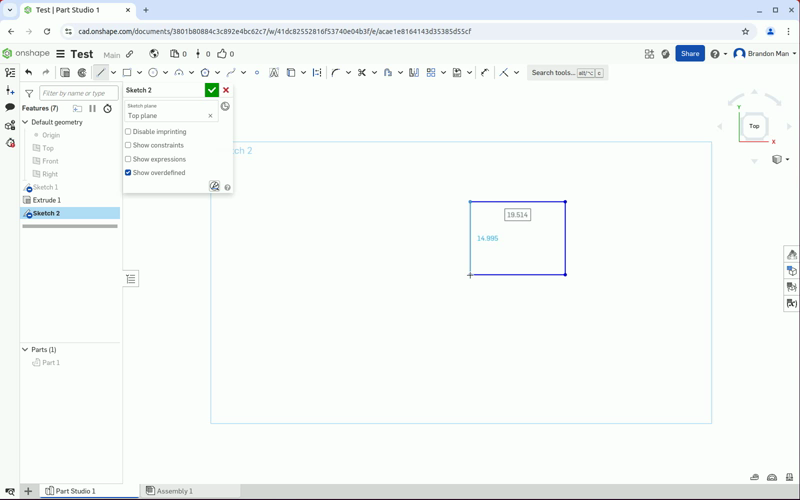
key_up(shift)
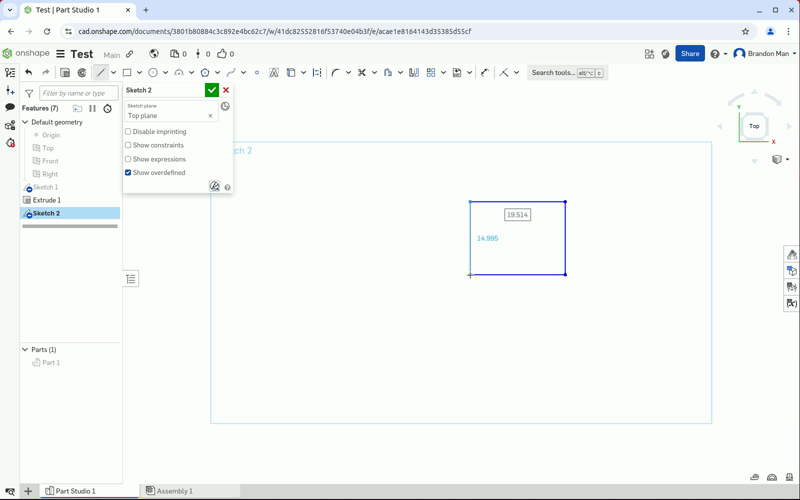
click(470, 274)
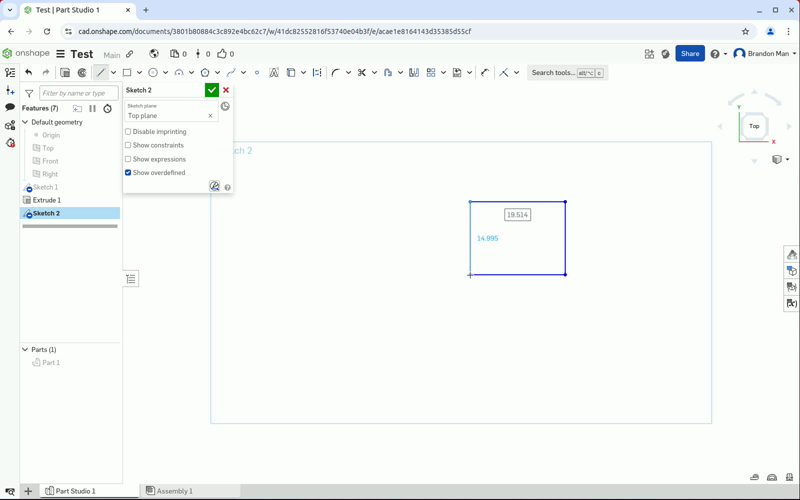
key(esc)
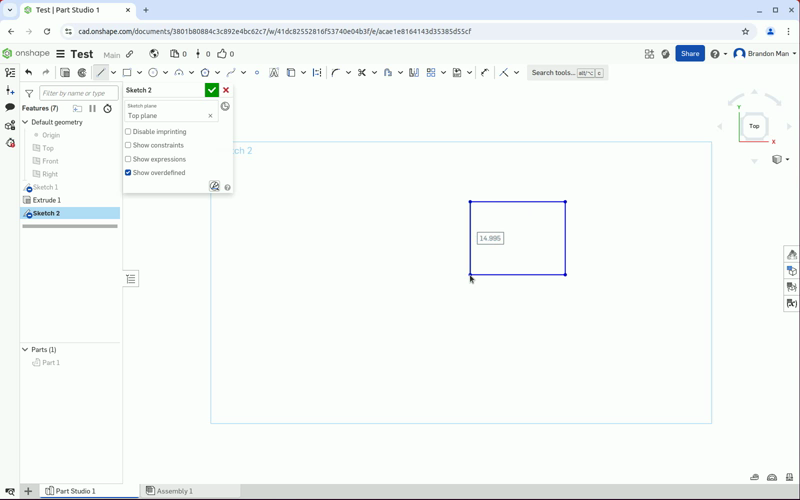
mouse_move(543, 225)
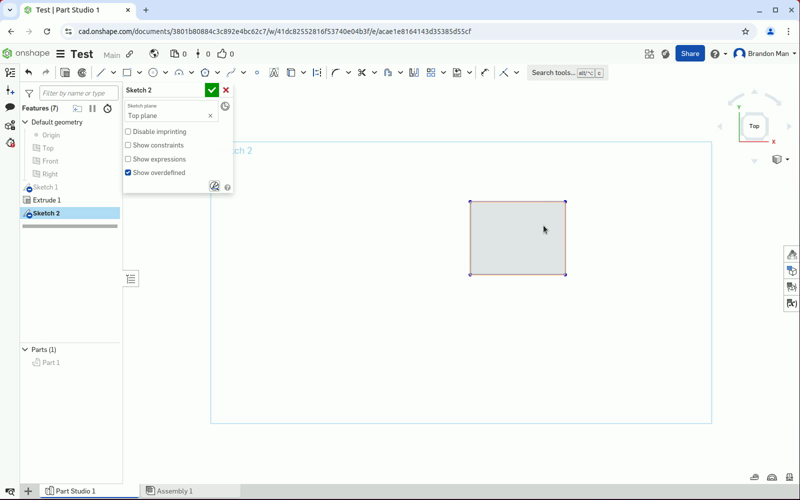
click(543, 225)
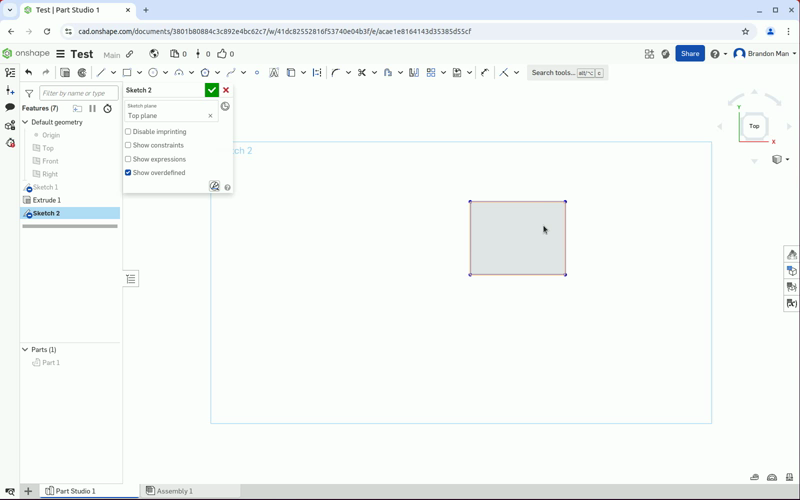
mouse_move(73, 352)
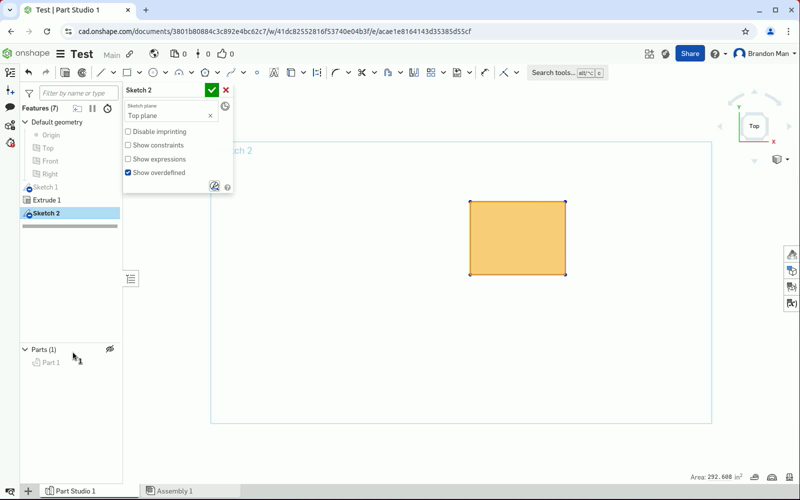
key(shift+y)
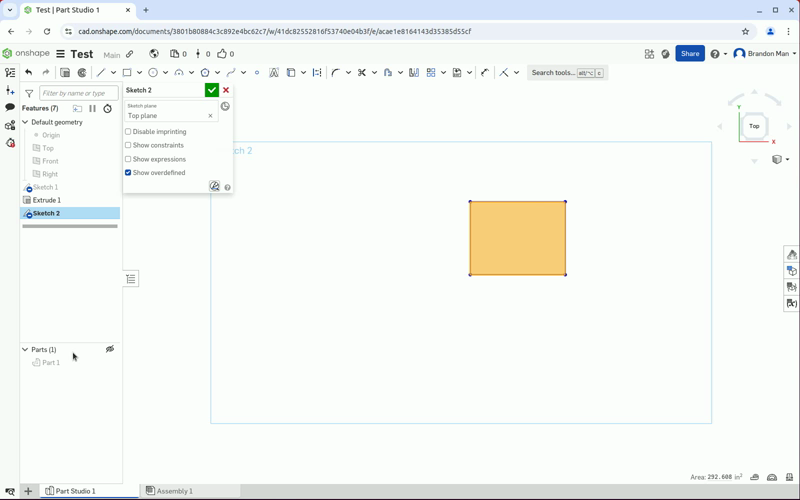
key(shift+e)
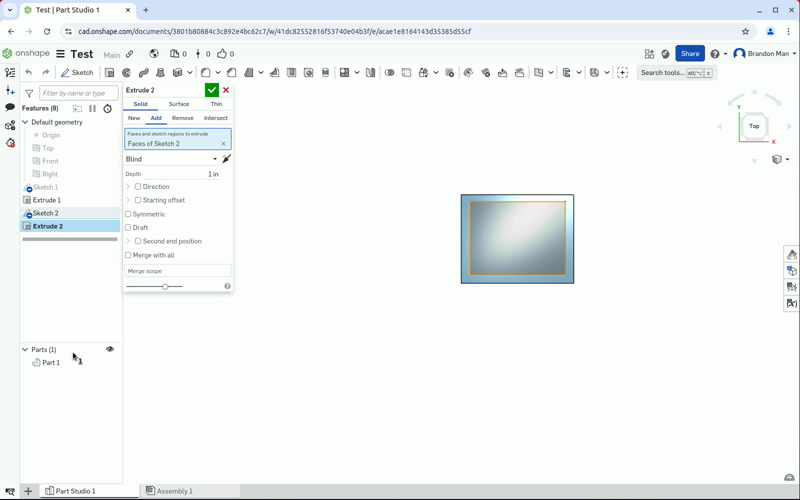
mouse_move(143, 106)
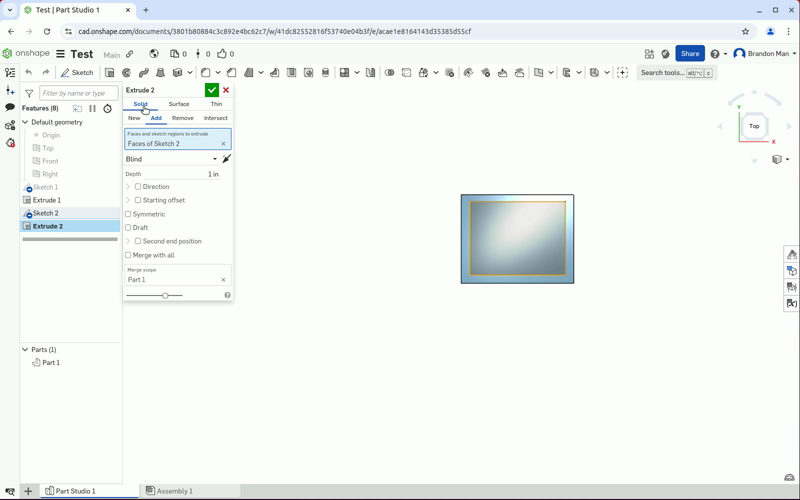
click(143, 106)
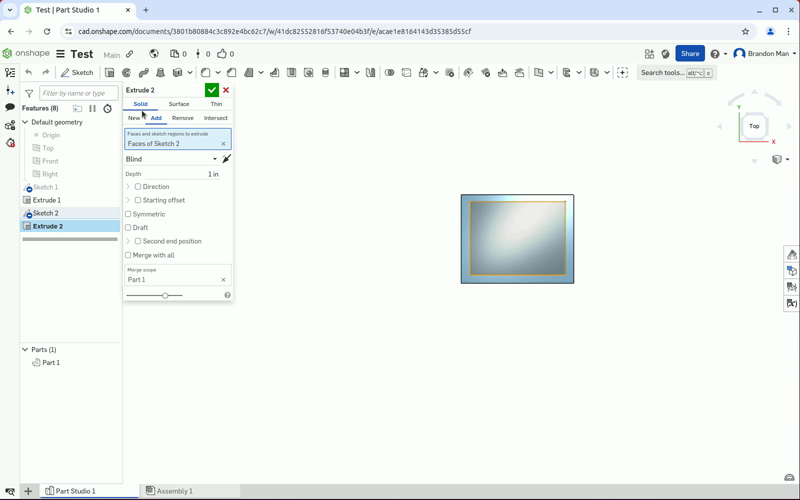
mouse_move(137, 120)
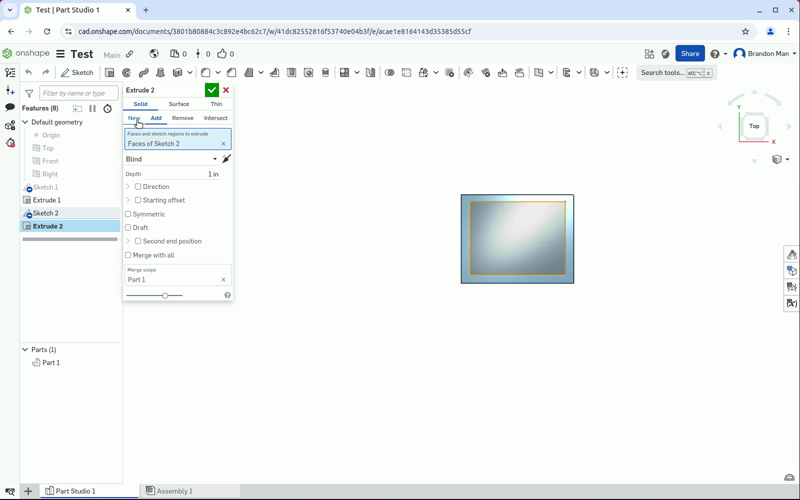
click(137, 120)
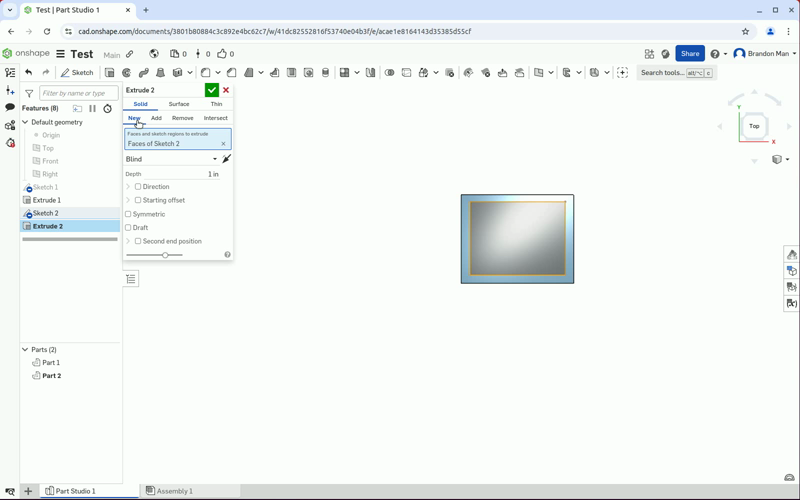
key(tab, 4)
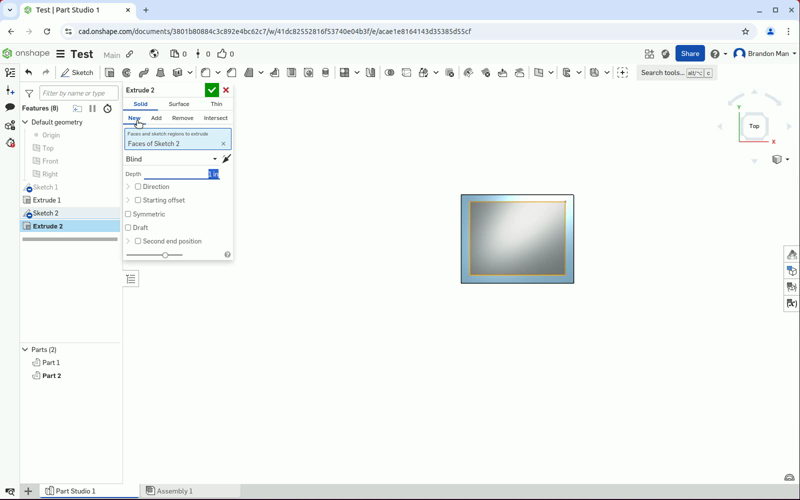
text(-1.444)
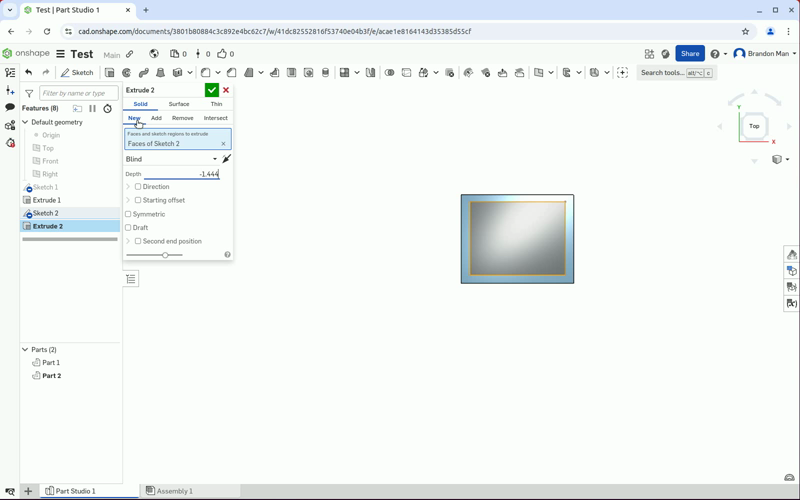
key(enter)
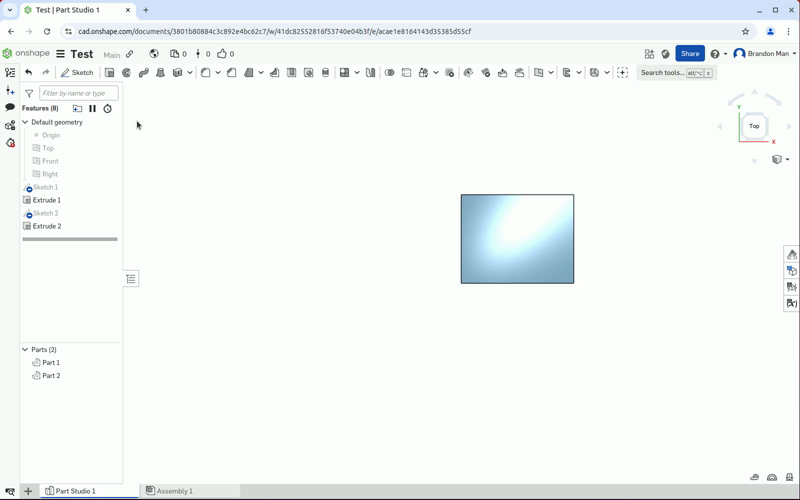
key(shift+h)
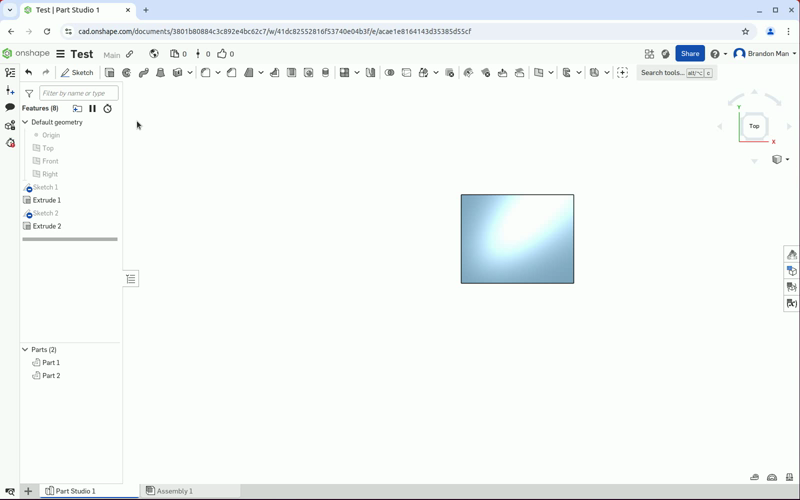
key(shift+h)
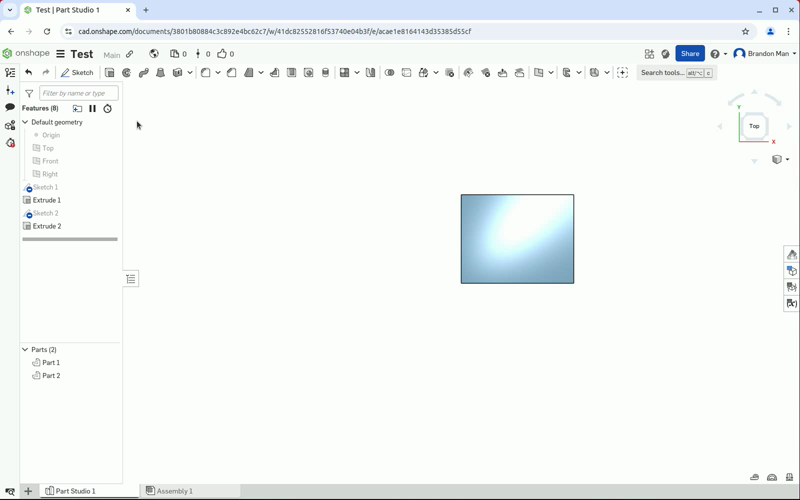
mouse_move(73, 189)
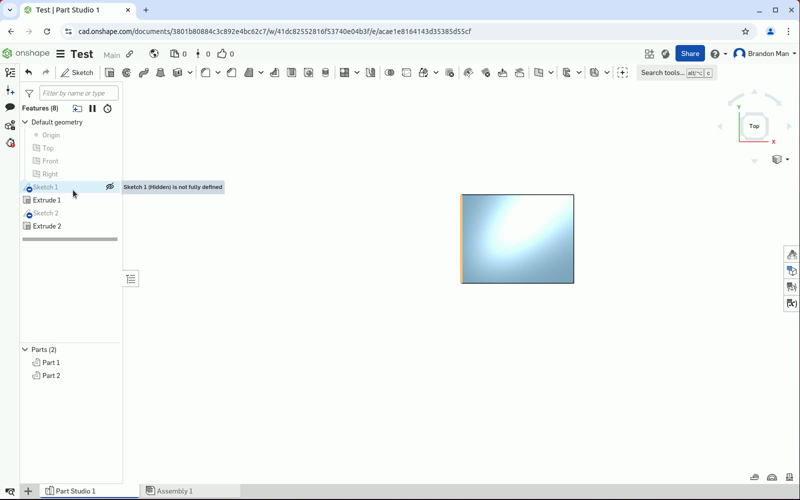
click(73, 189)
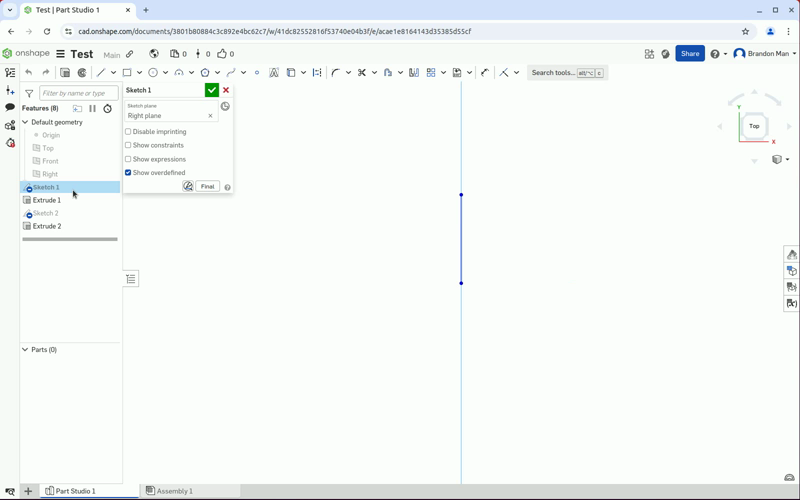
mouse_move(229, 92)
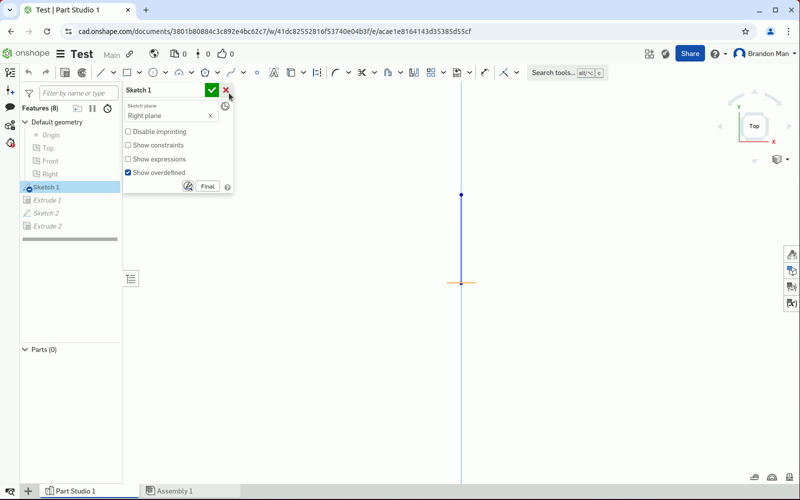
click(229, 92)
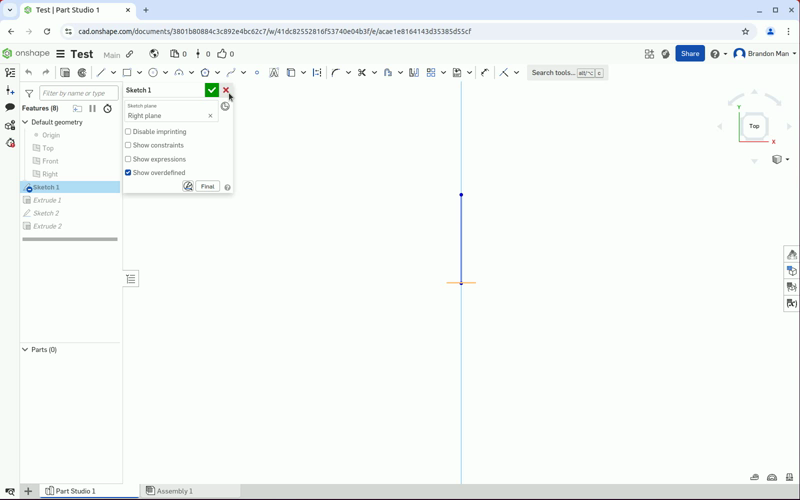
key(shift+s)
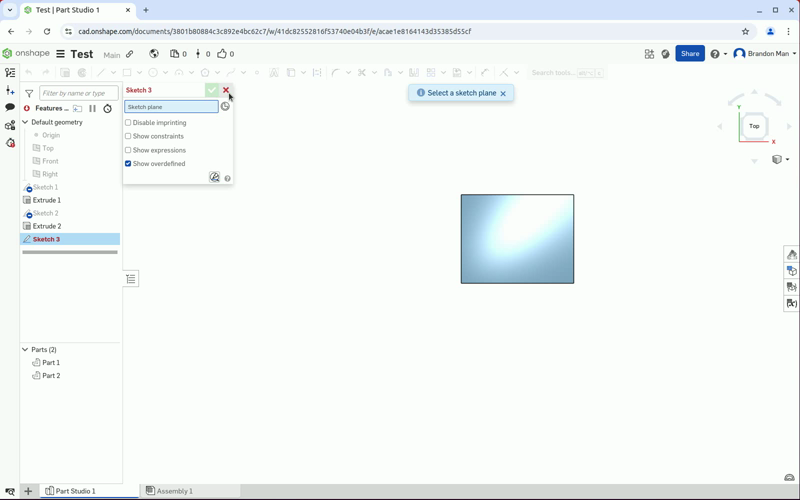
mouse_move(73, 150)
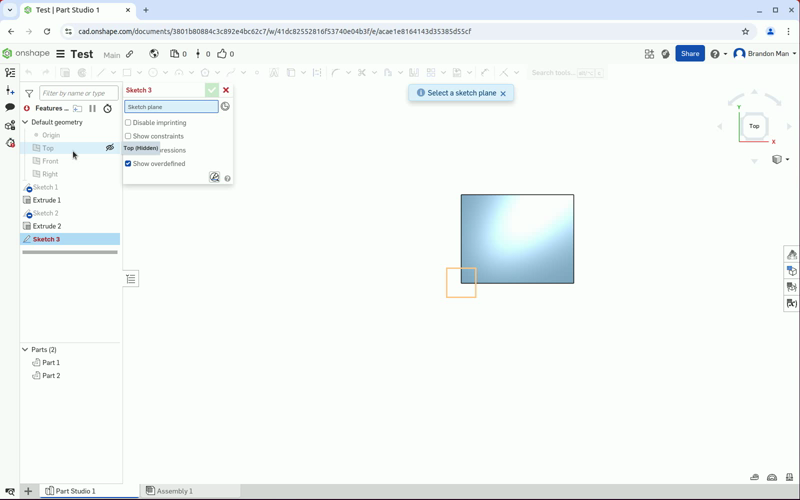
click(73, 150)
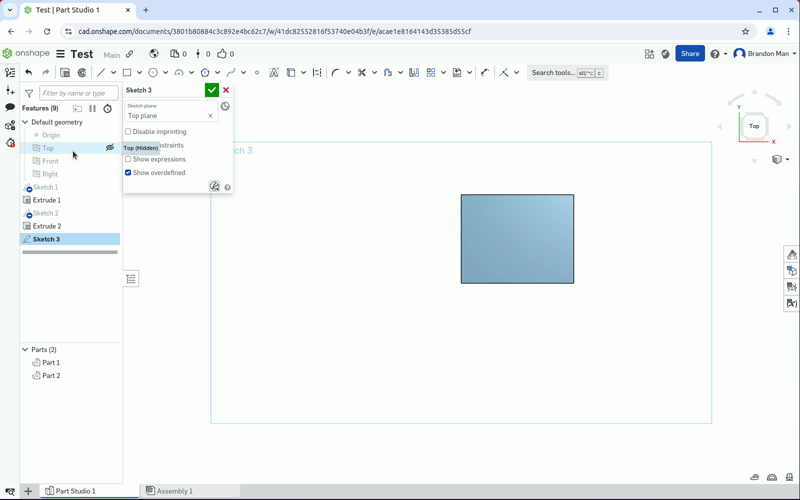
mouse_move(73, 352)
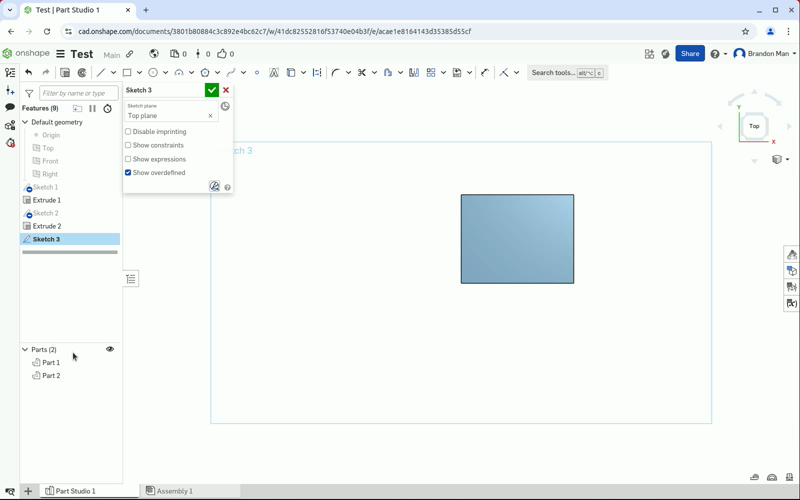
key(y)
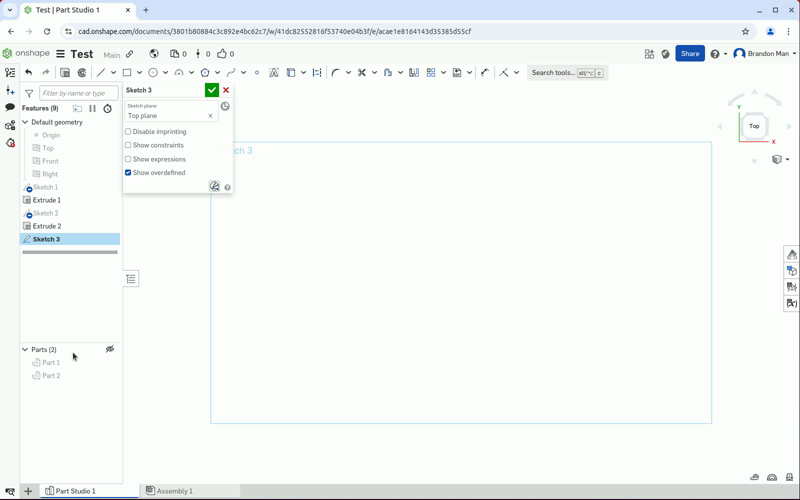
key(l)
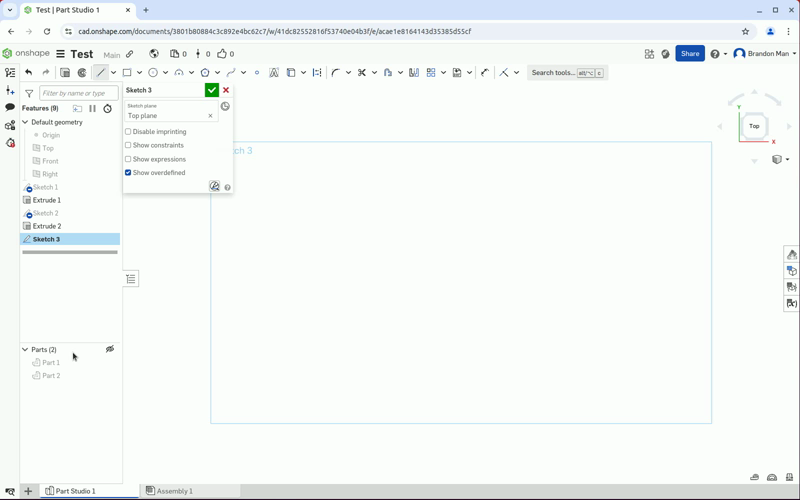
key_down(shift)
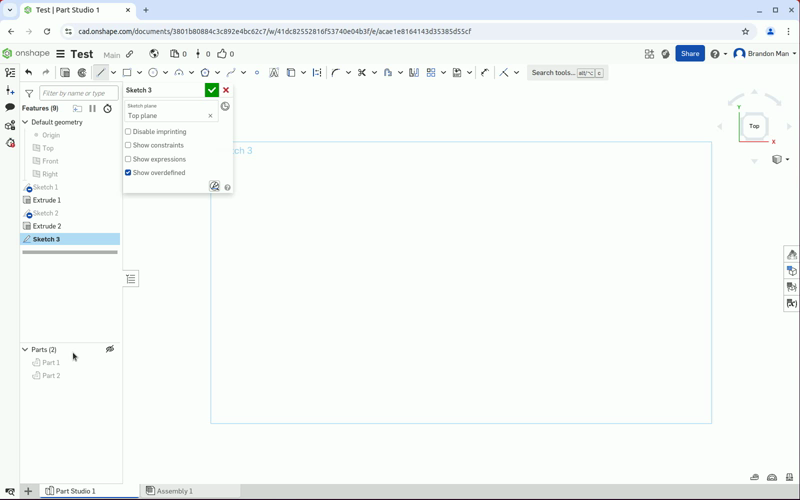
mouse_move(467, 275)
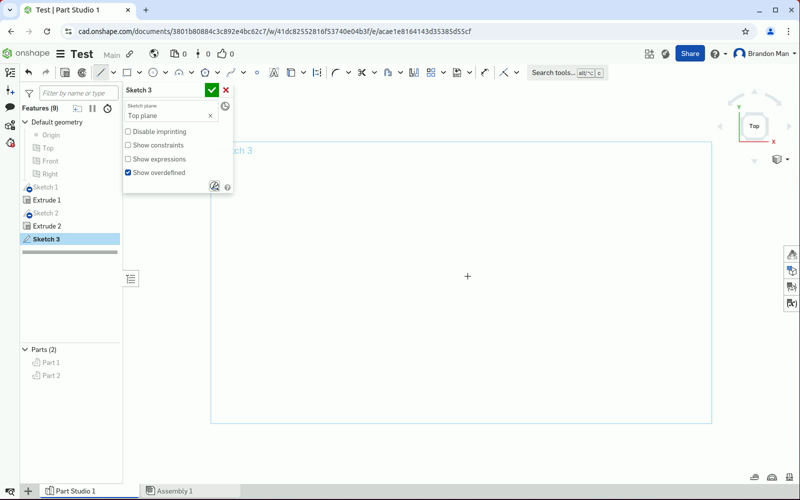
click(467, 275)
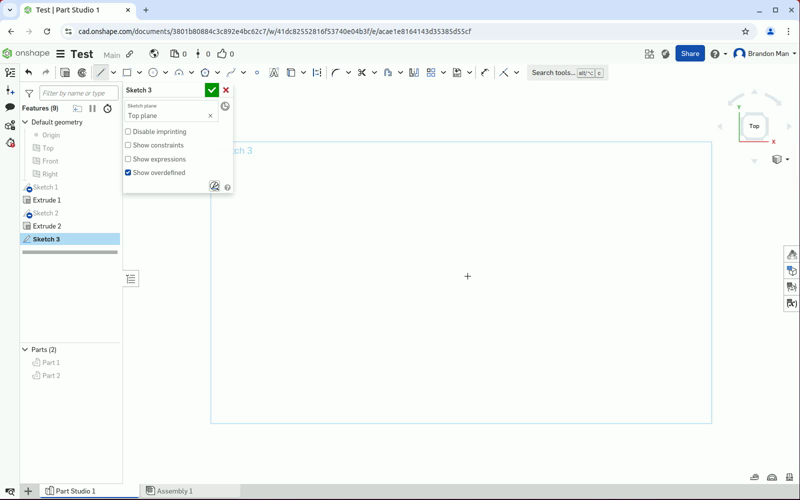
key_up(shift)
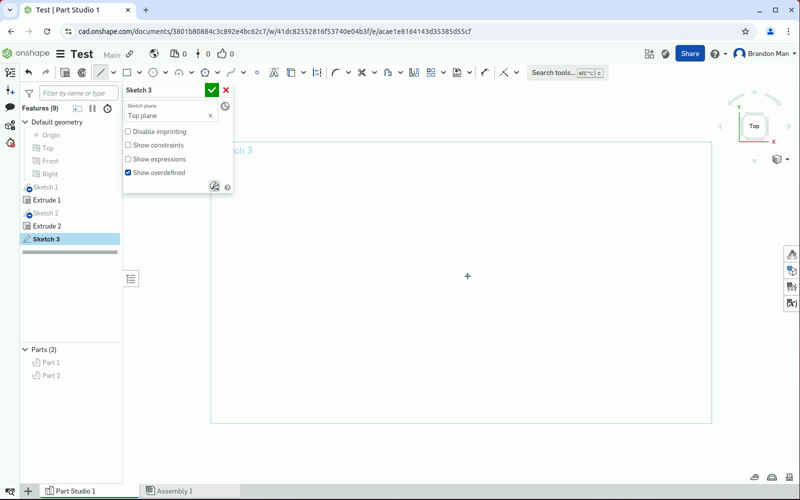
key_down(shift)
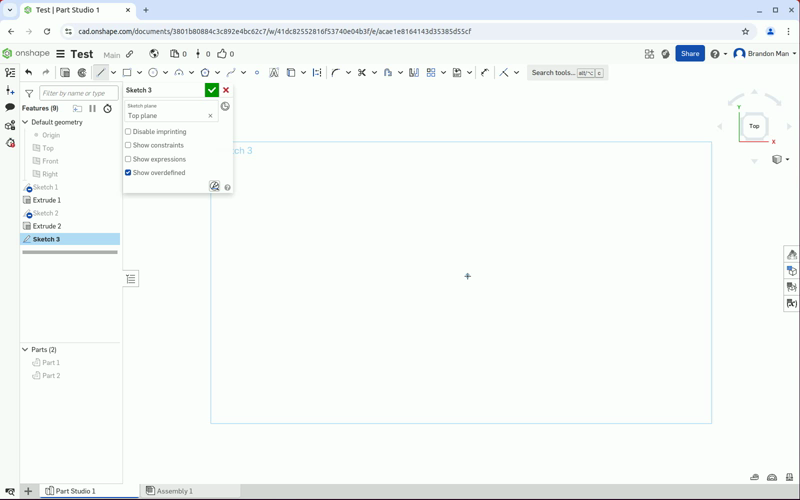
mouse_move(566, 275)
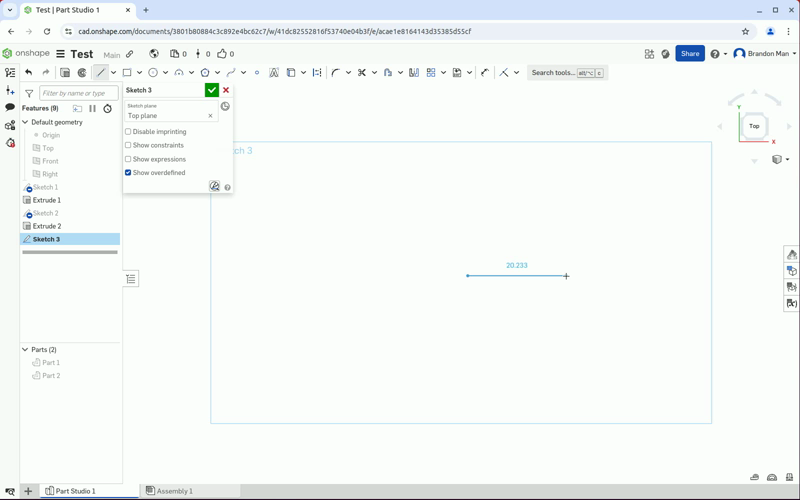
click(566, 275)
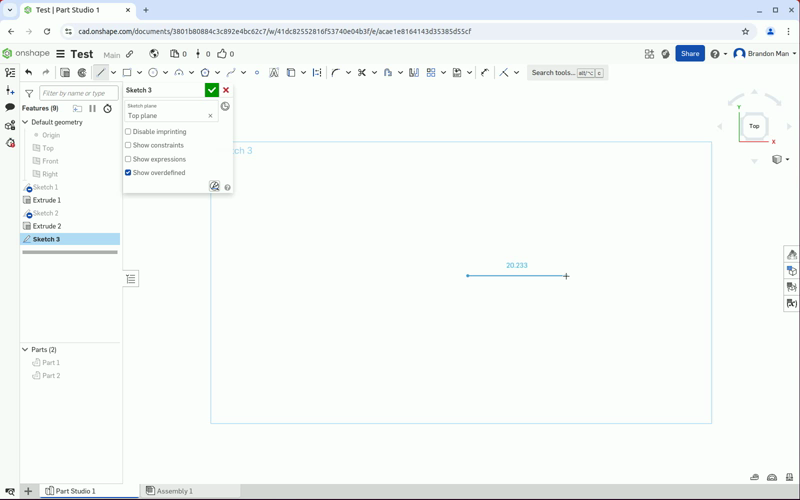
key_up(shift)
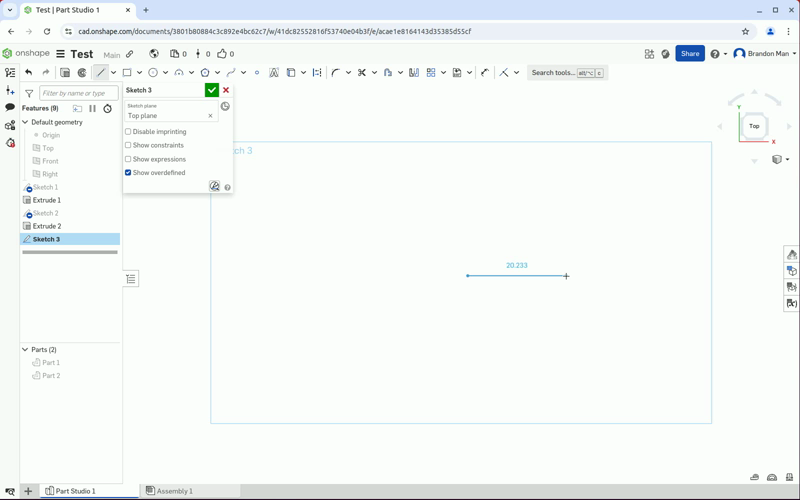
key_down(shift)
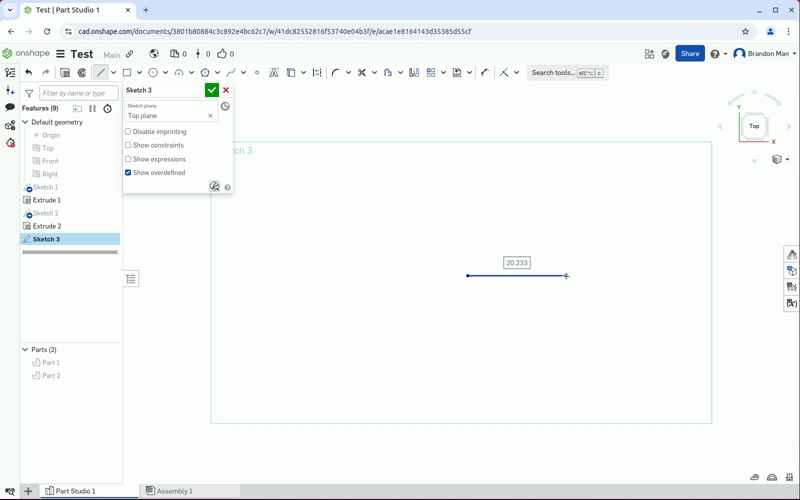
mouse_move(566, 199)
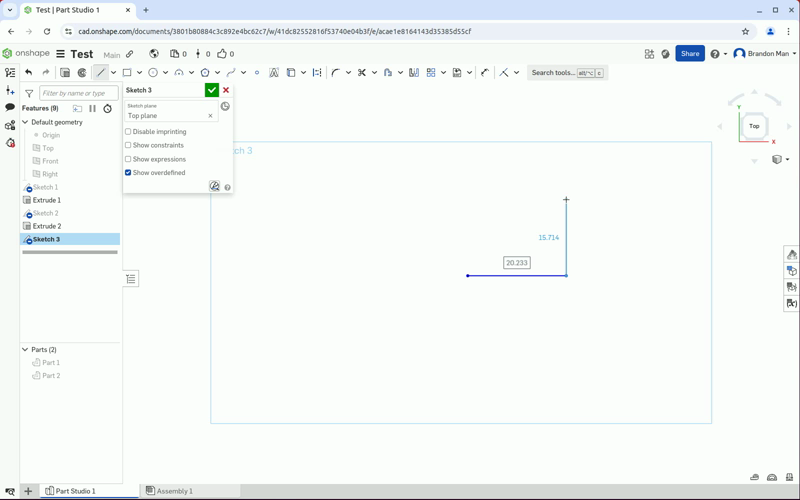
click(566, 199)
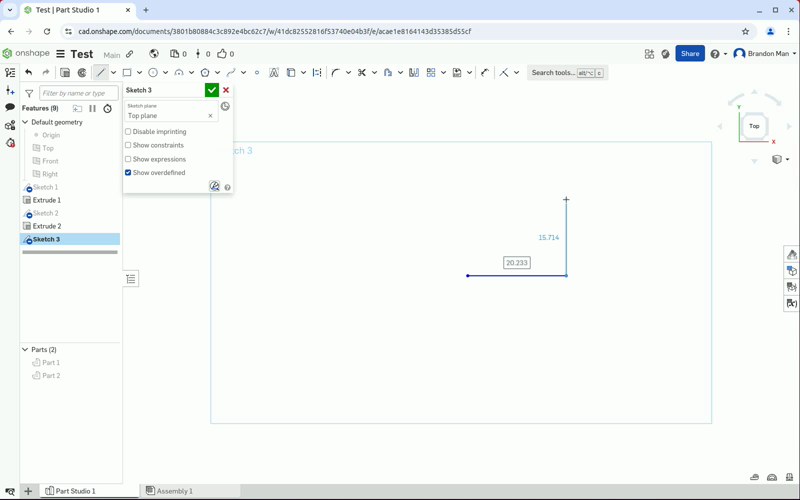
key_up(shift)
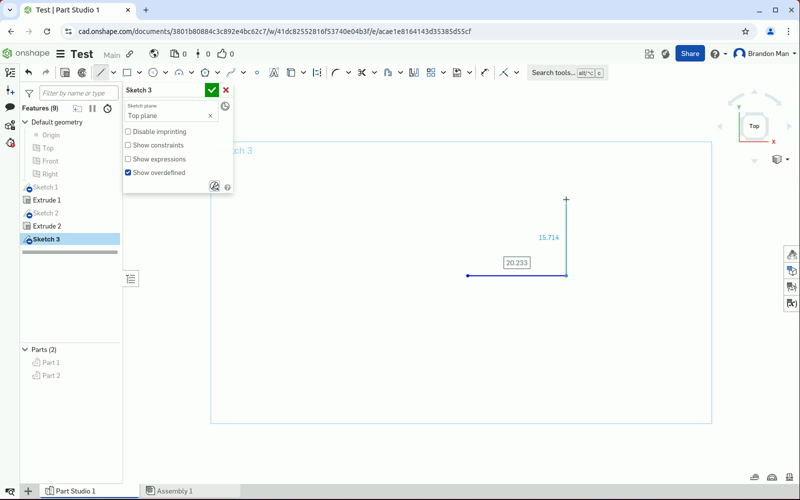
key_down(shift)
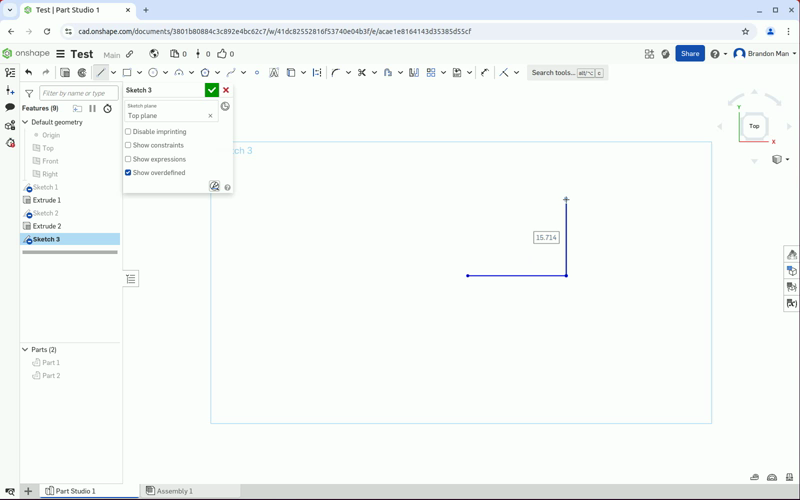
mouse_move(467, 199)
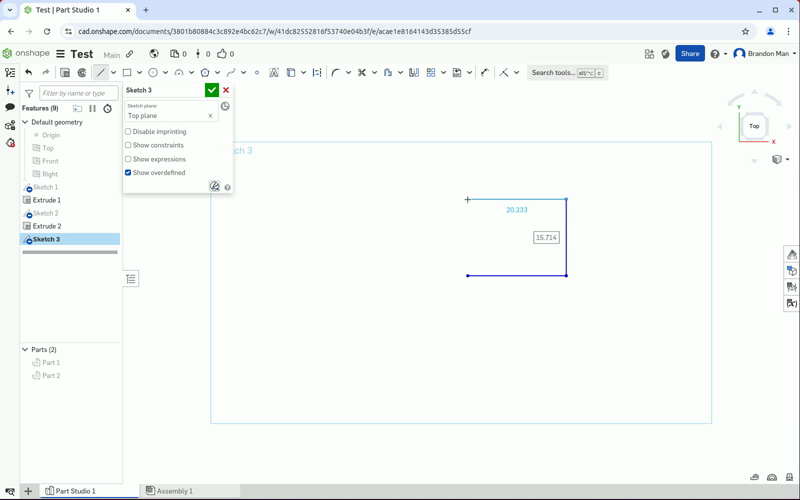
click(467, 199)
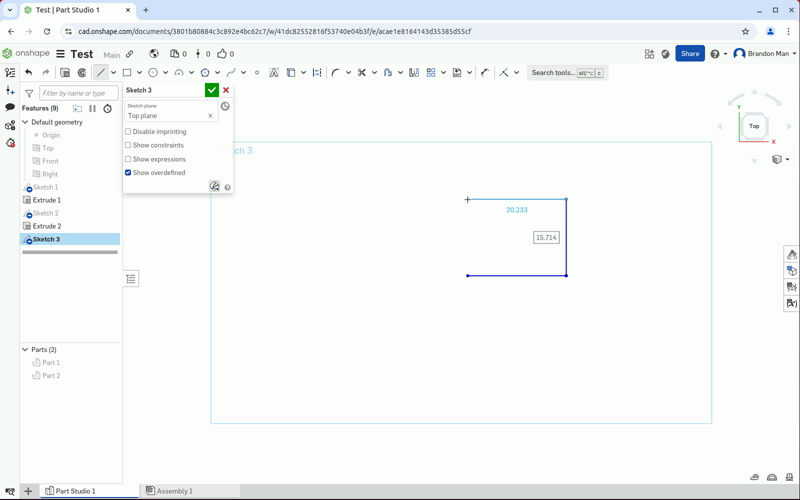
key_up(shift)
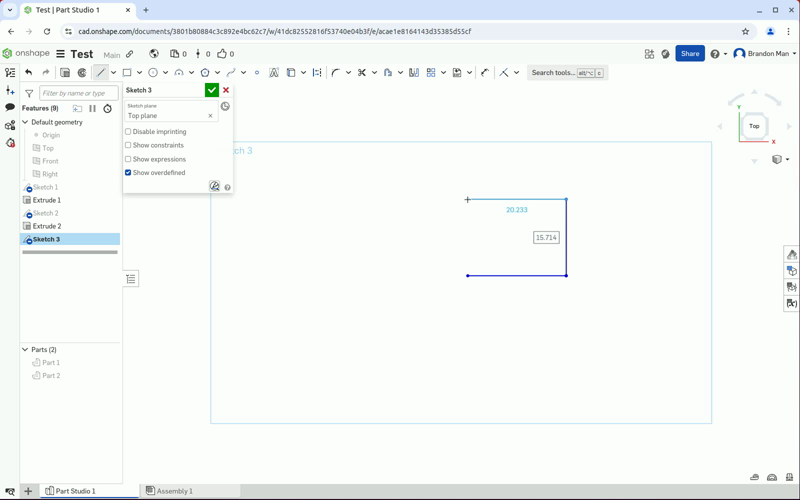
key_down(shift)
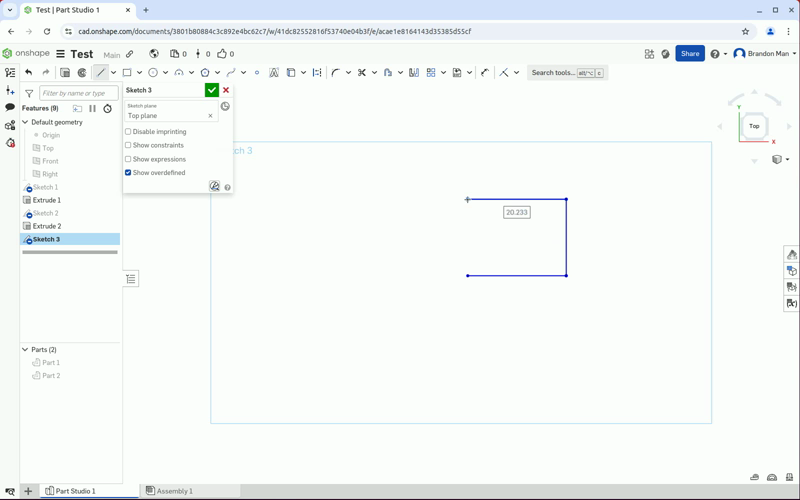
mouse_move(467, 275)
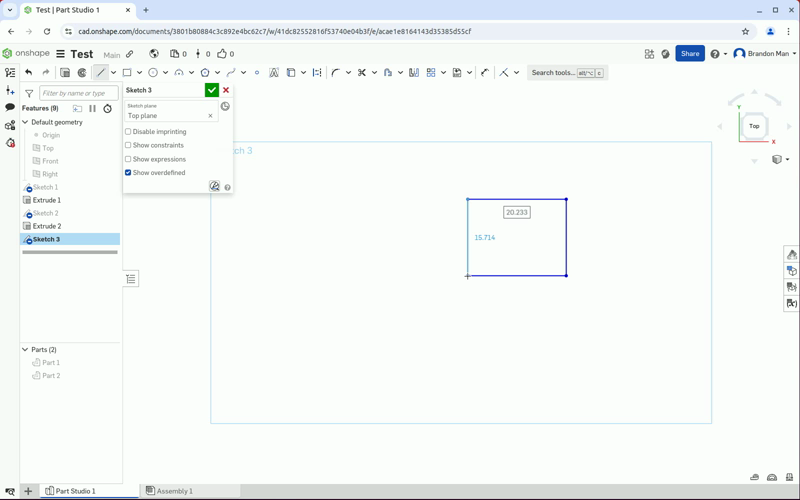
key_up(shift)
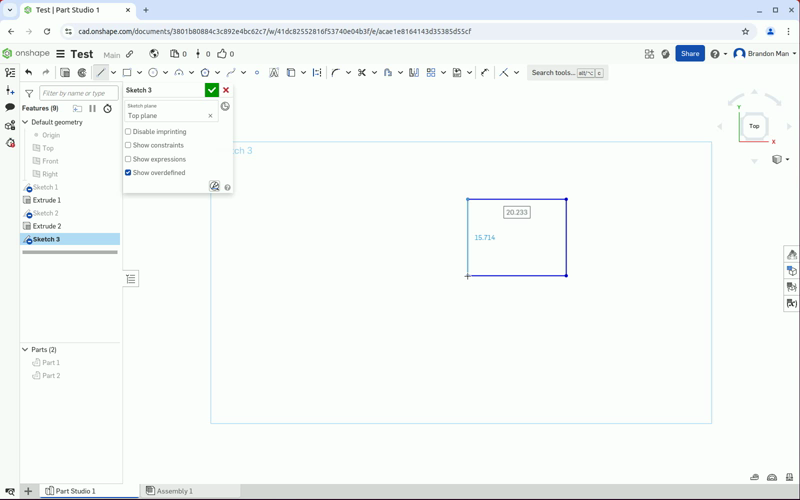
click(467, 275)
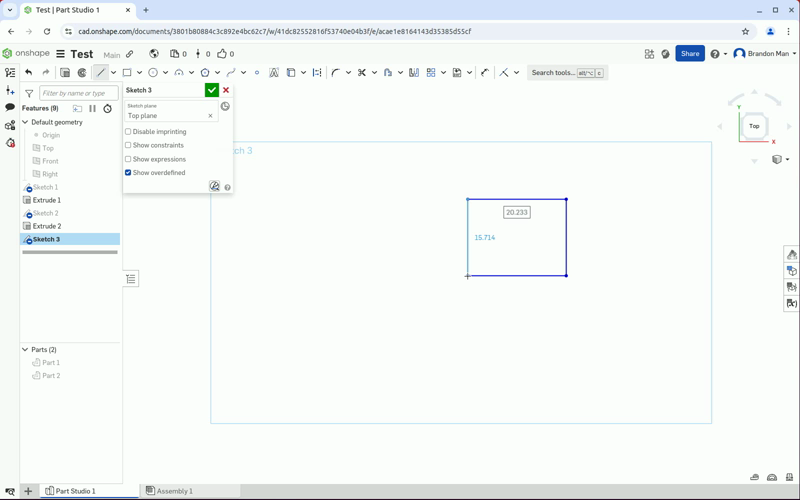
key(esc)
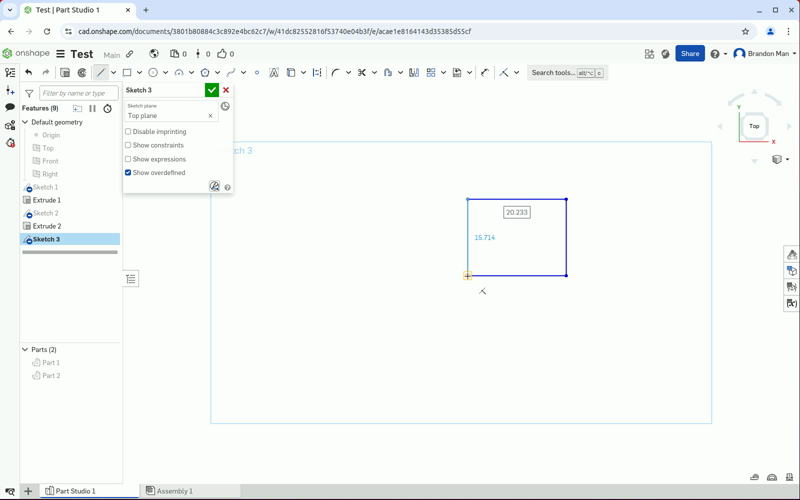
mouse_move(534, 258)
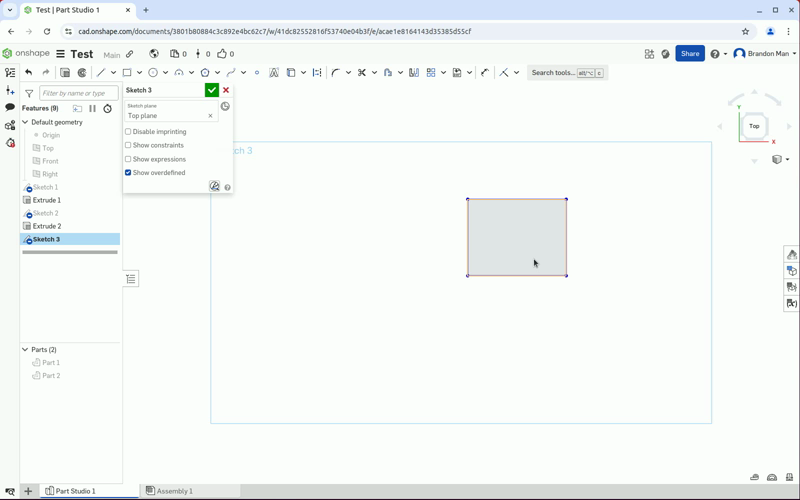
click(534, 258)
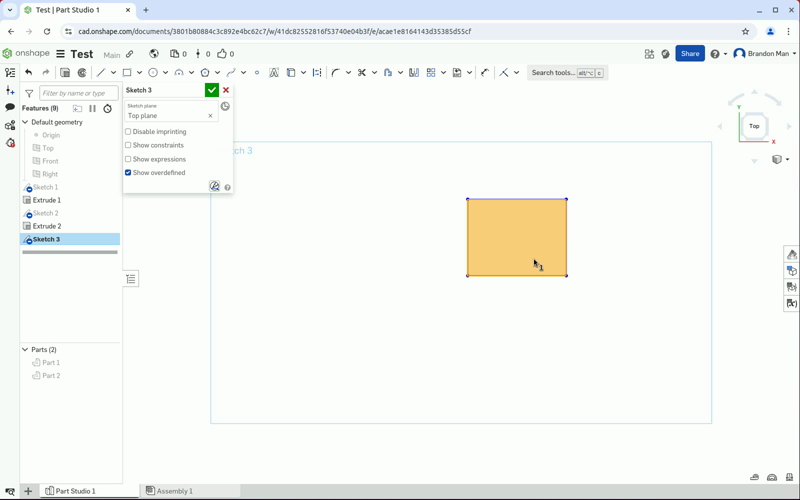
mouse_move(73, 352)
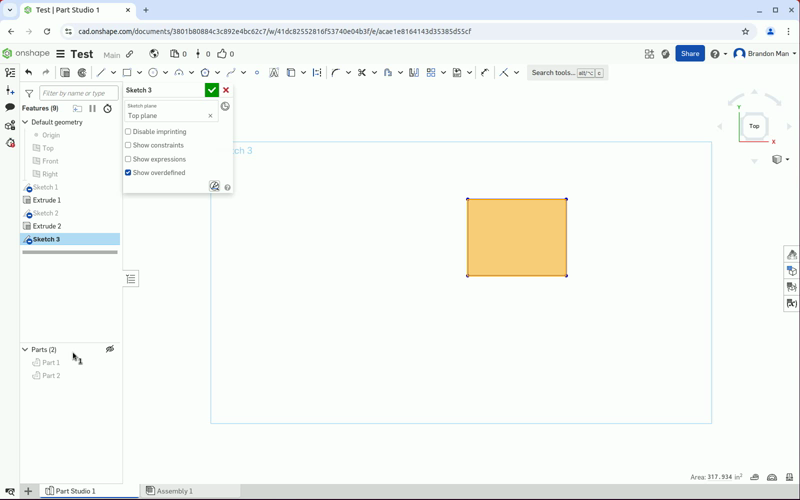
key(shift+y)
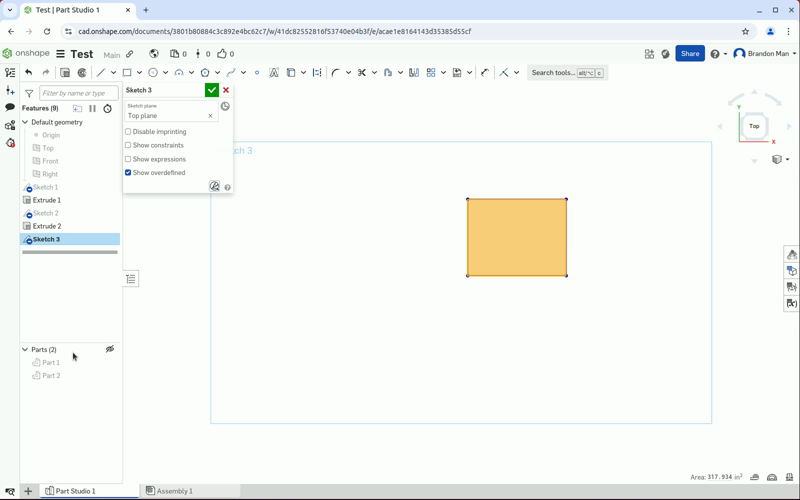
key(shift+e)
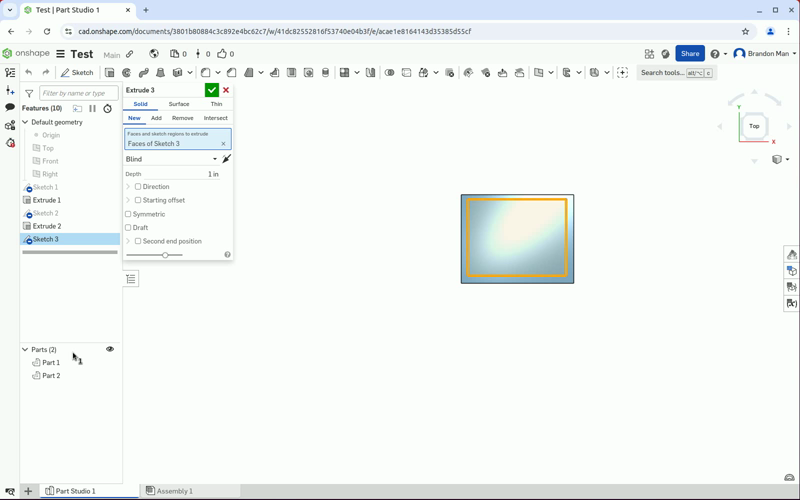
mouse_move(143, 106)
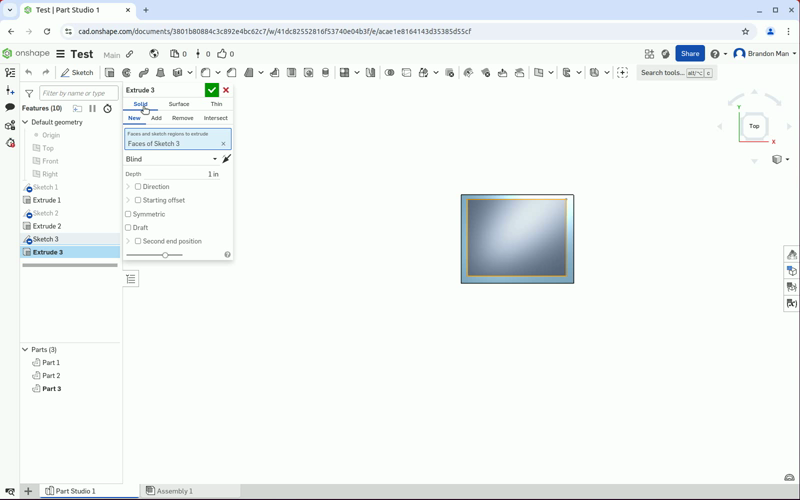
click(143, 106)
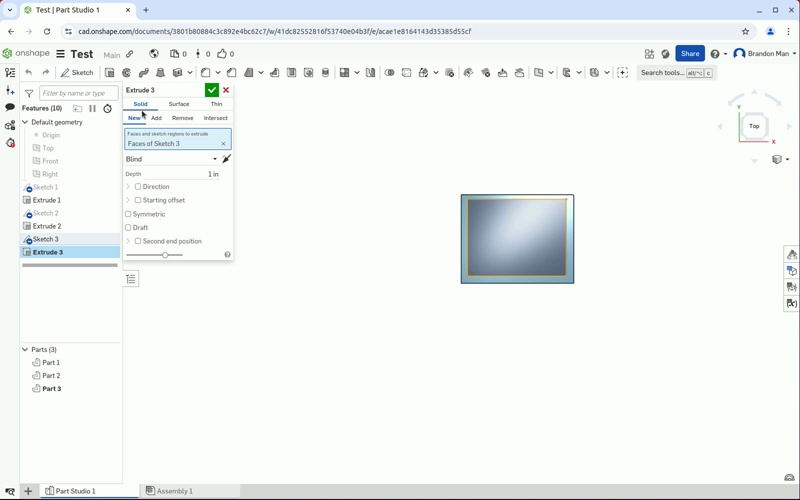
mouse_move(137, 120)
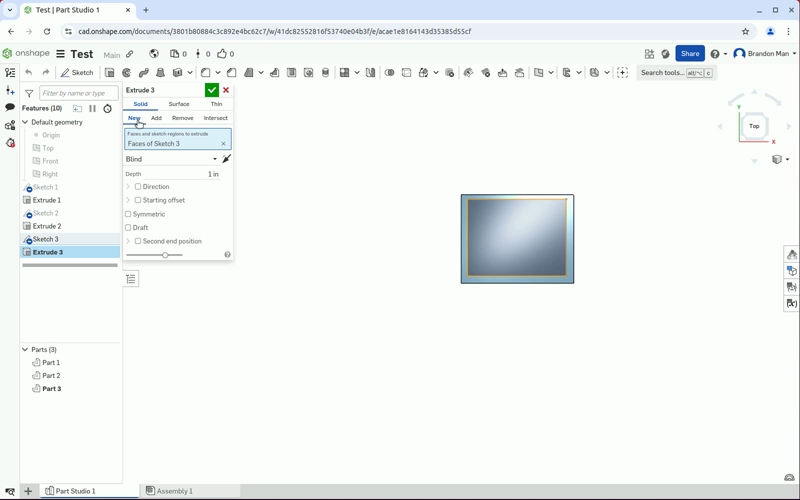
click(137, 120)
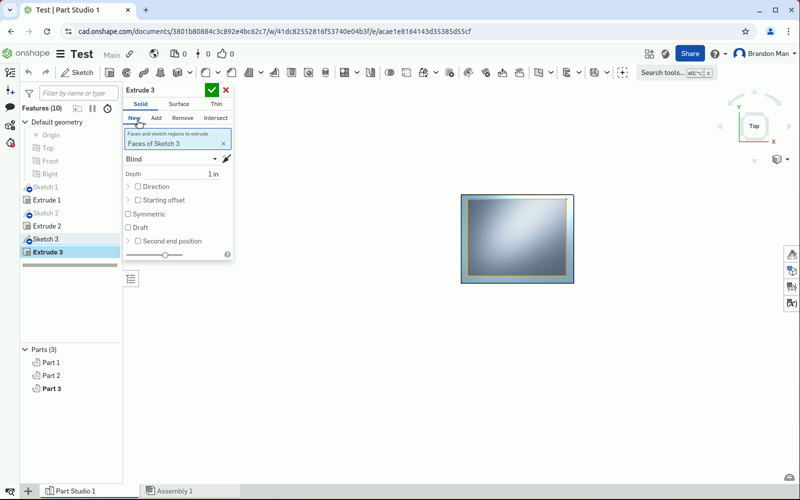
key(tab, 4)
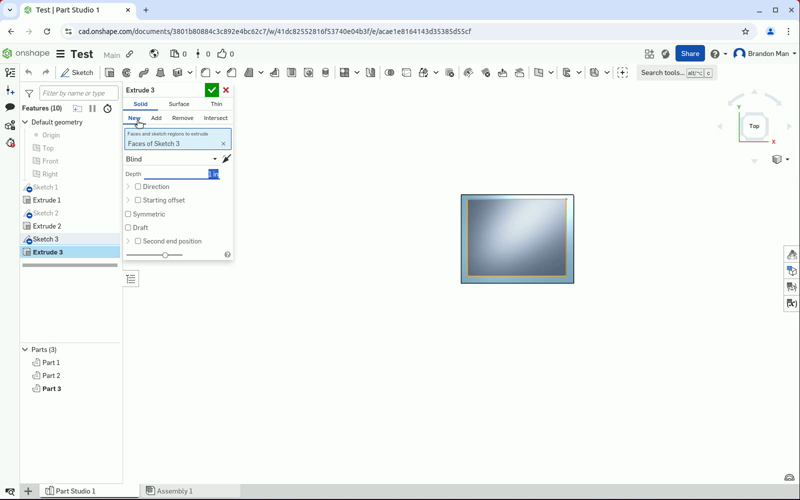
text(-3.611)
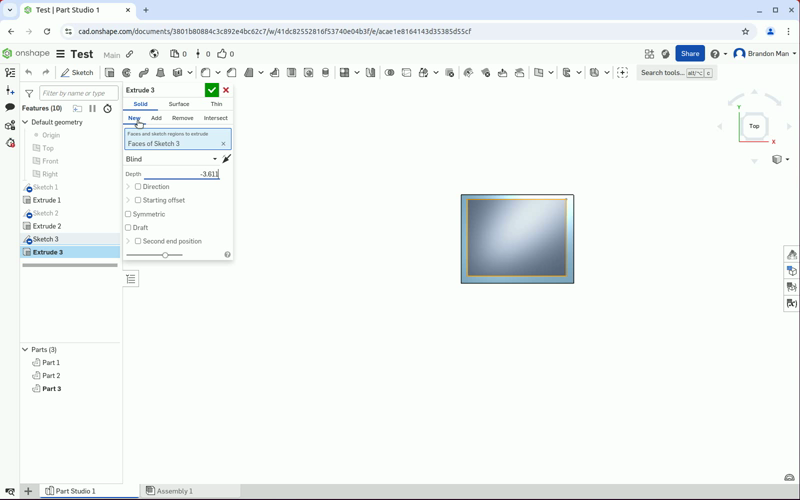
key(enter)
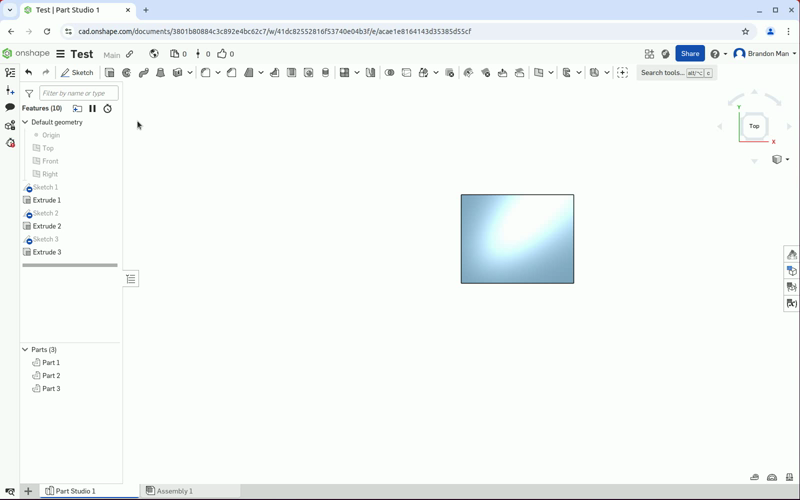
key(shift+h)
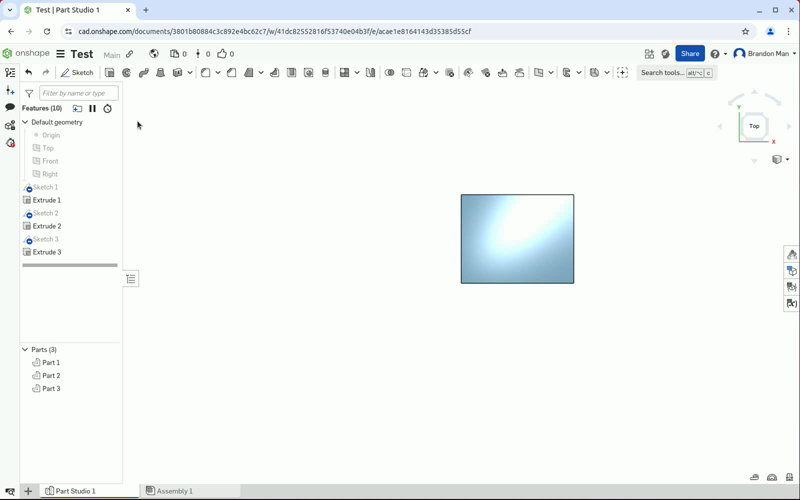
key(shift+h)
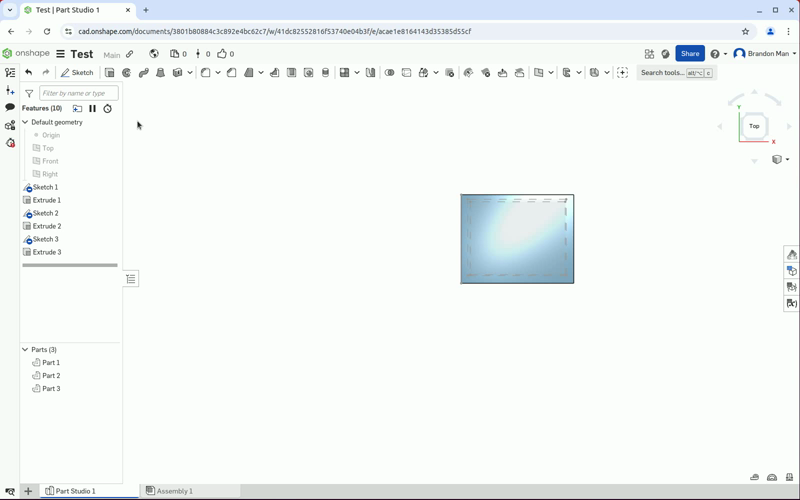
key(shift+7)
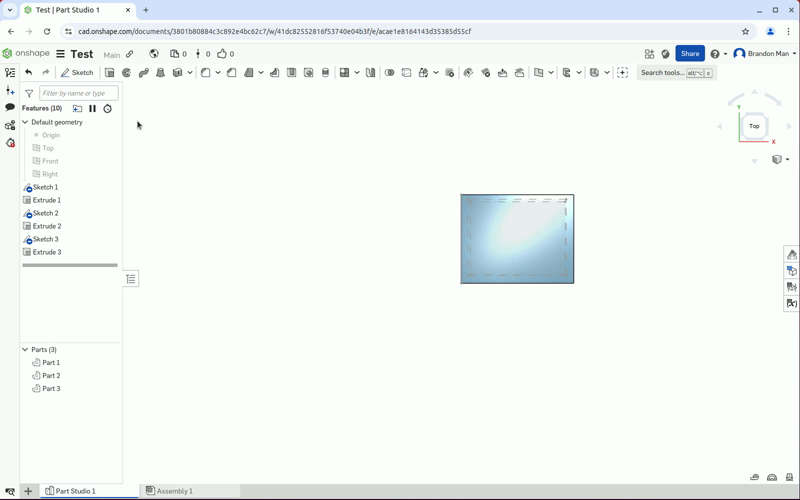
key(up, 3)
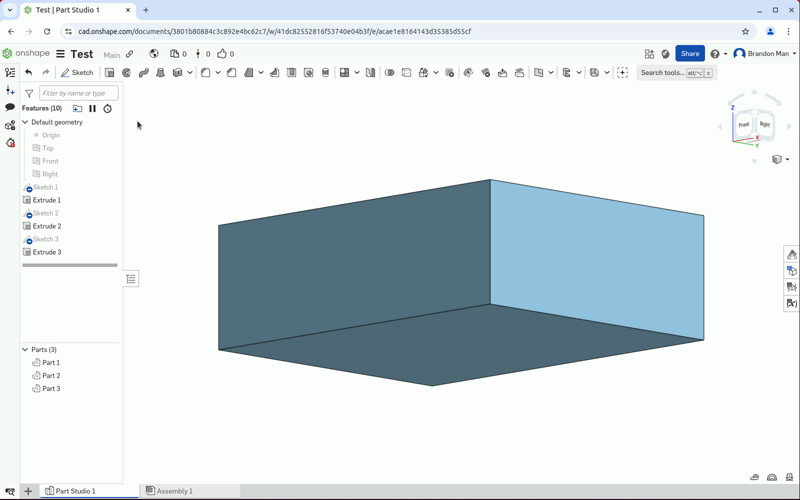
key(left, 3)
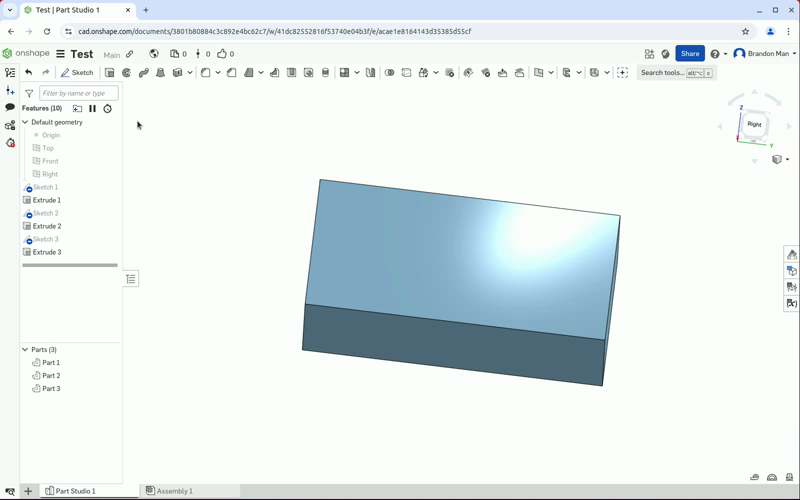
key(right, 3)
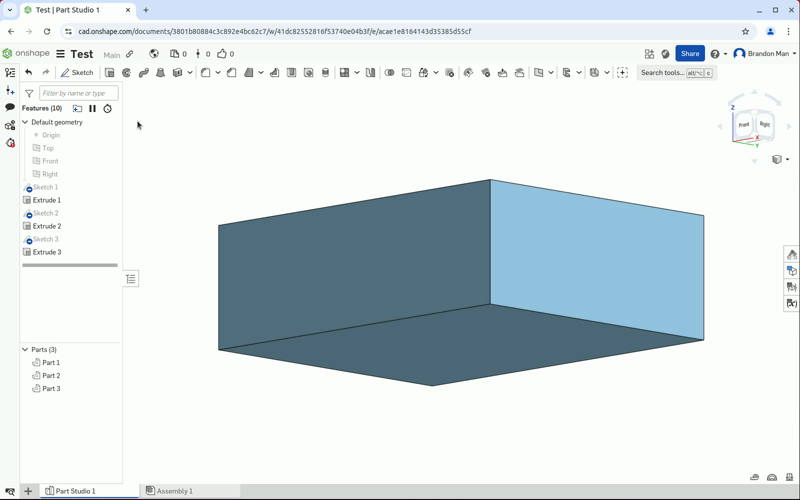
key(down, 3)
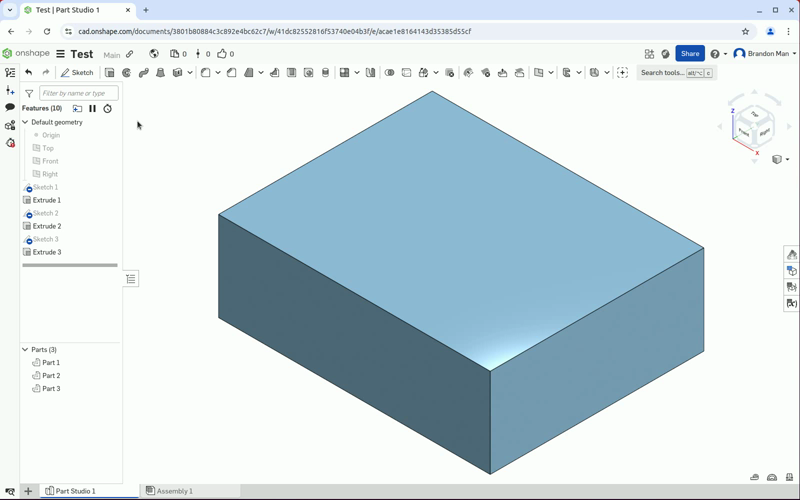
mouse_move(73, 189)
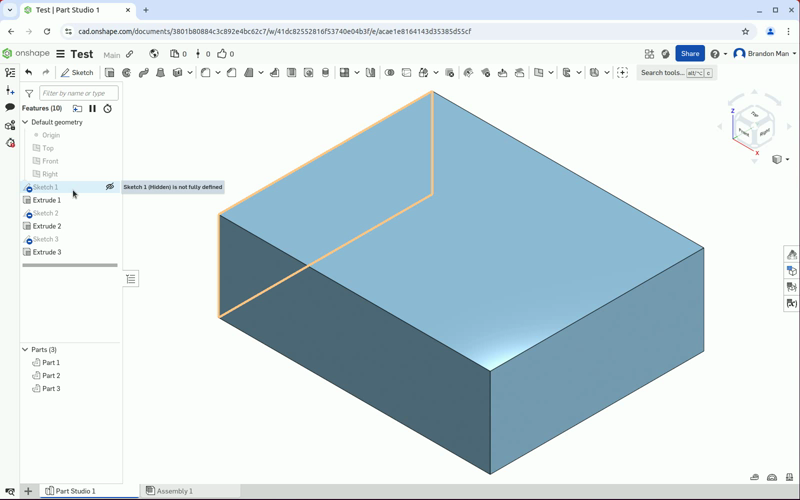
click(73, 189)